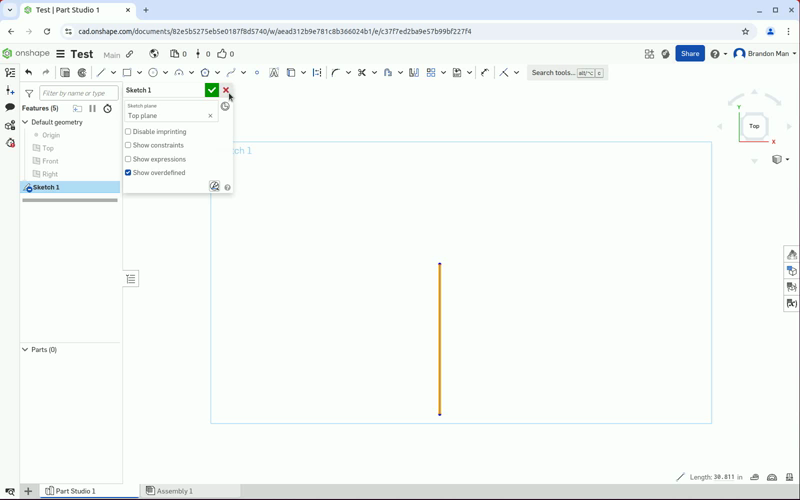
key(shift+h)
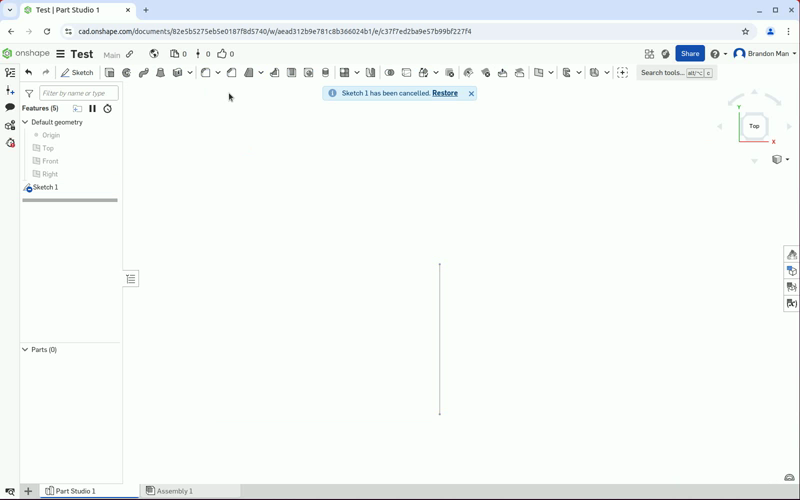
key(shift+s)
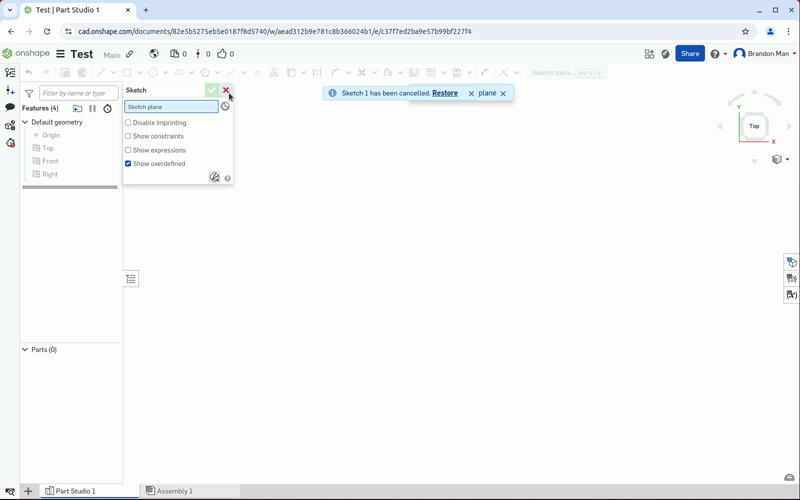
mouse_move(73, 150)
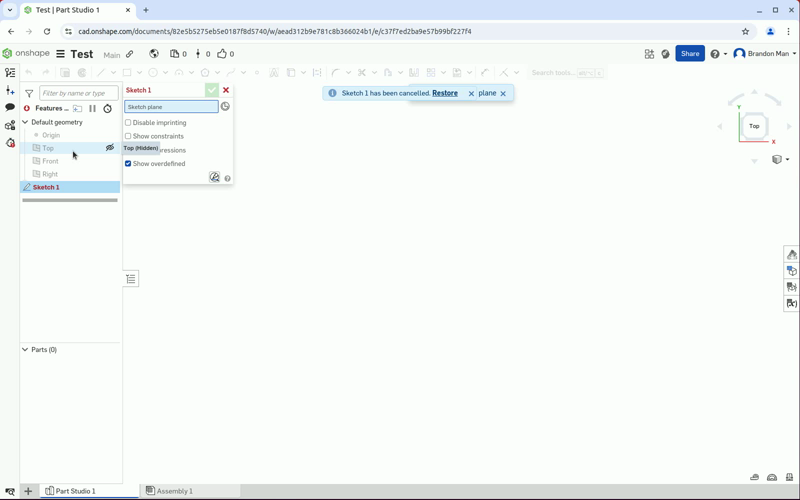
click(73, 150)
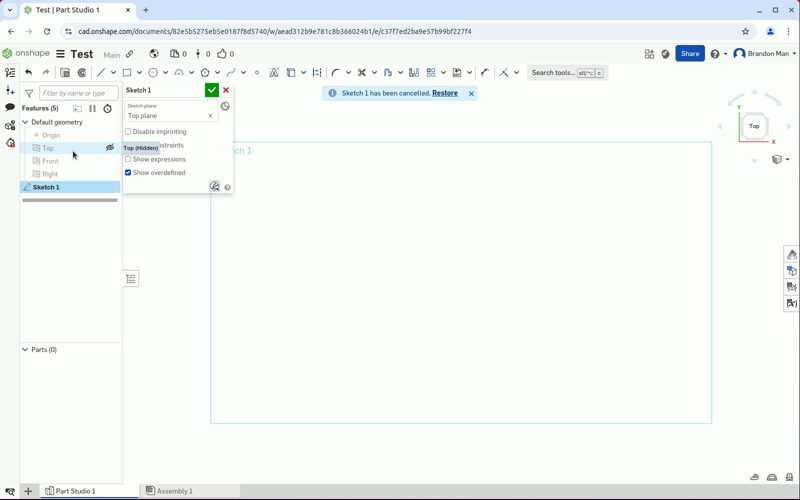
mouse_move(73, 352)
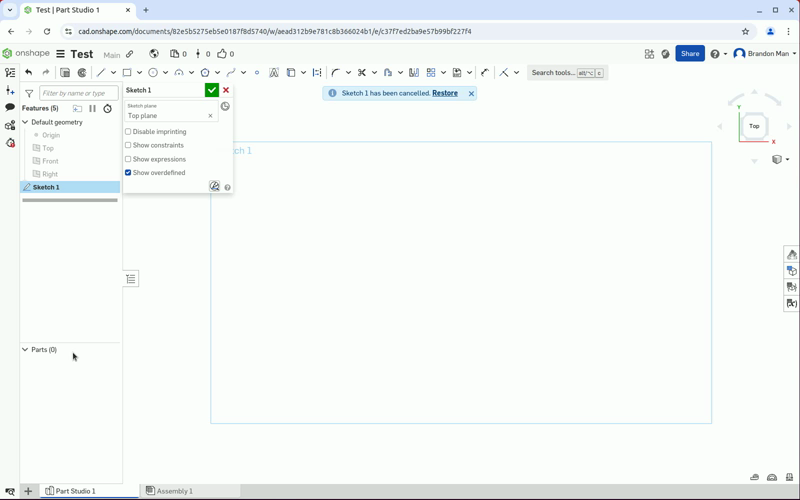
key(y)
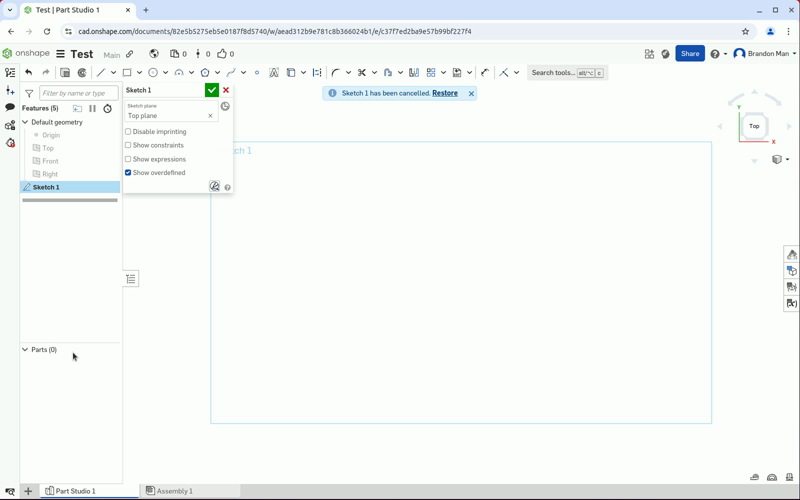
key(l)
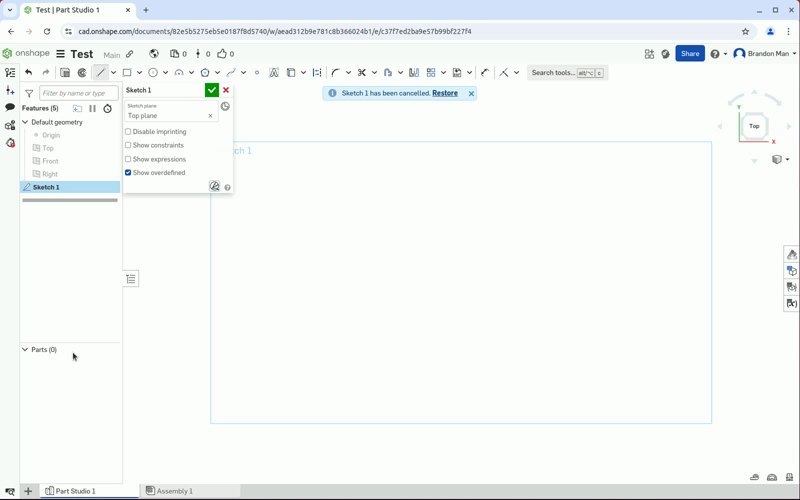
key_down(shift)
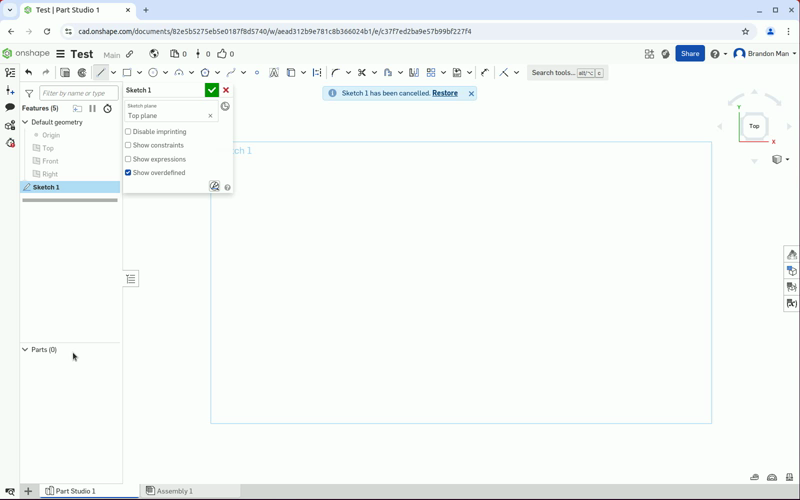
mouse_move(348, 361)
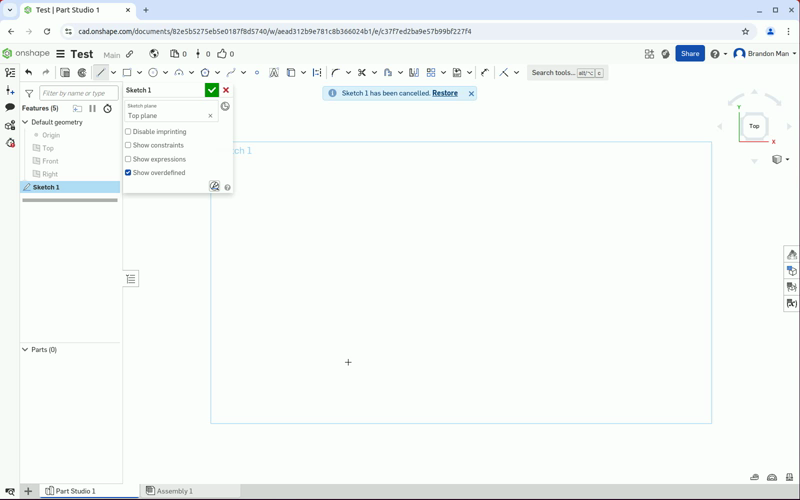
click(348, 361)
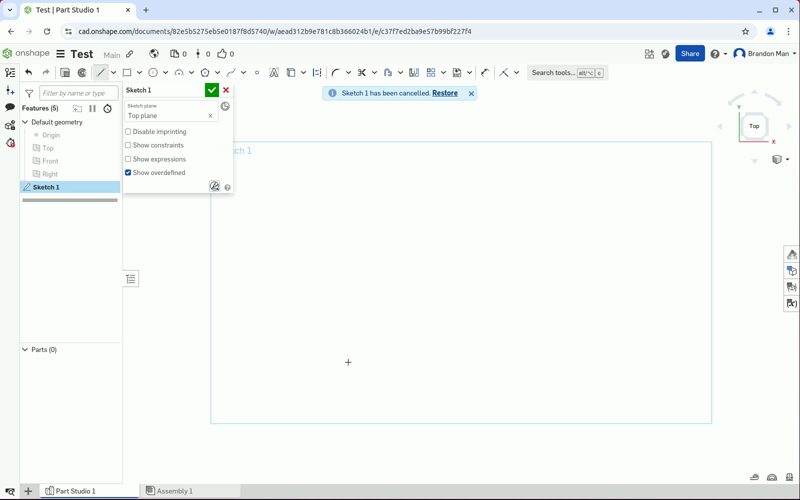
key_up(shift)
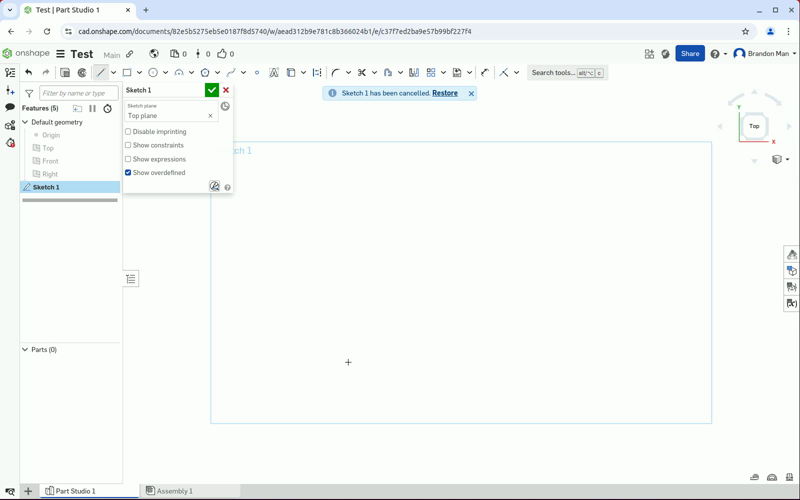
key_down(shift)
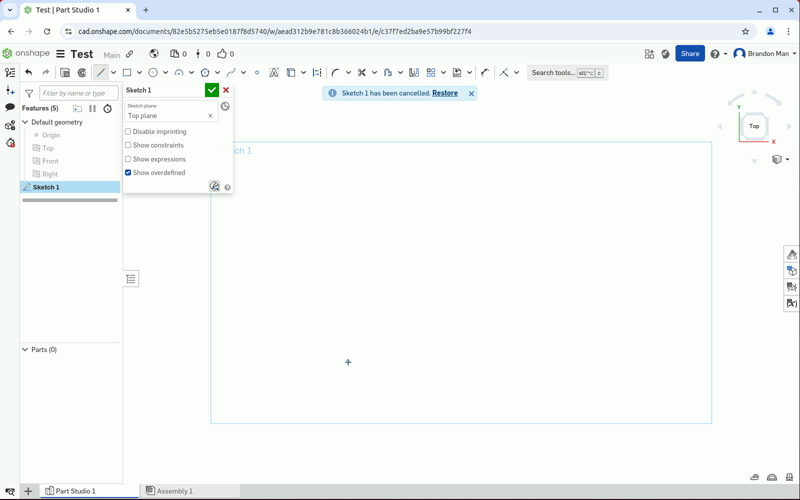
mouse_move(572, 361)
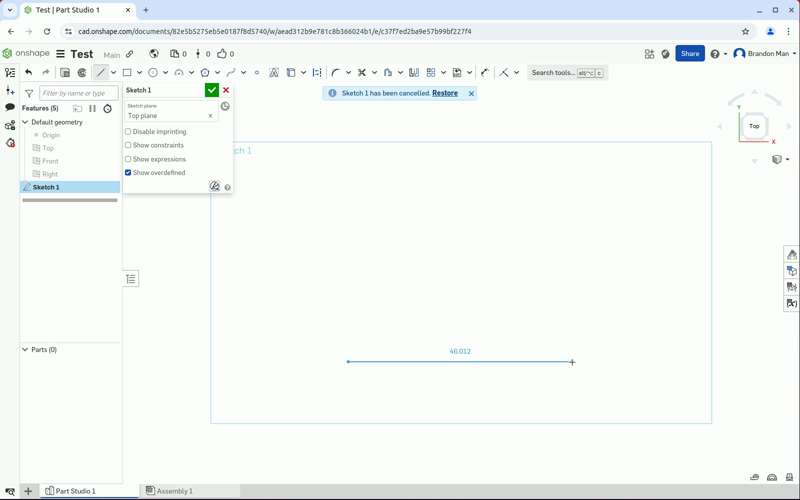
click(572, 361)
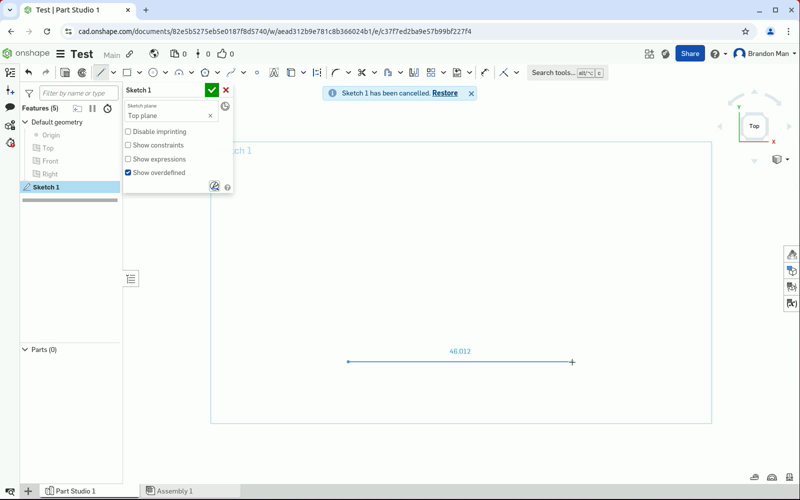
key_up(shift)
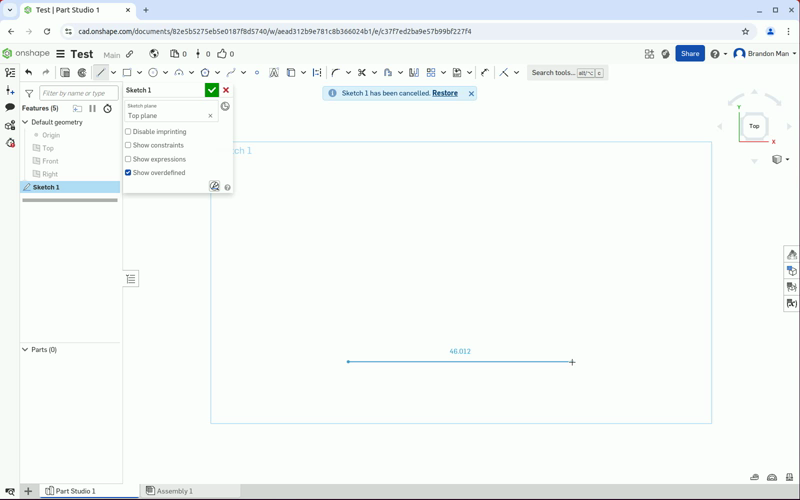
key_down(shift)
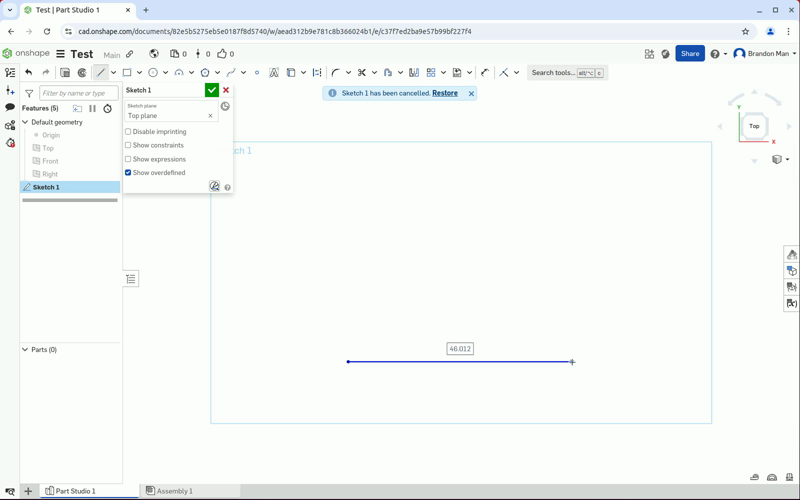
mouse_move(572, 205)
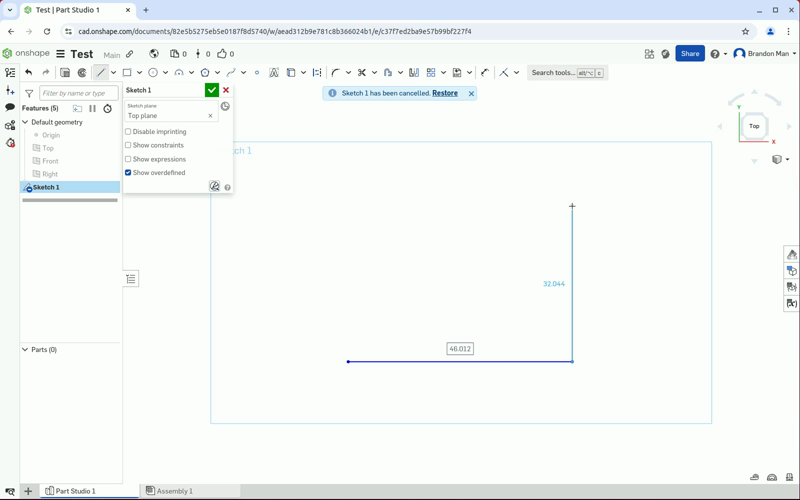
click(572, 205)
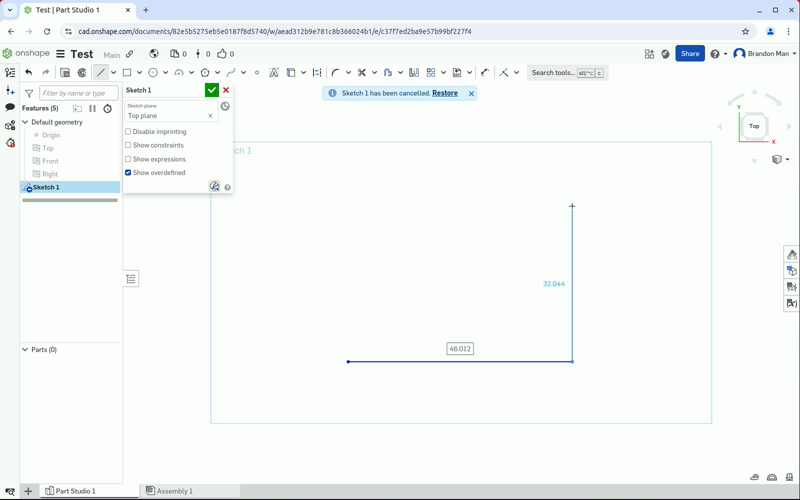
key_up(shift)
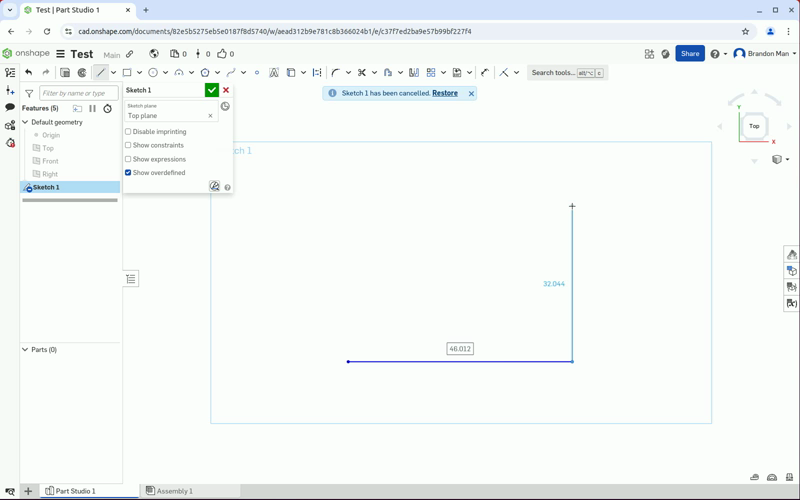
key_down(shift)
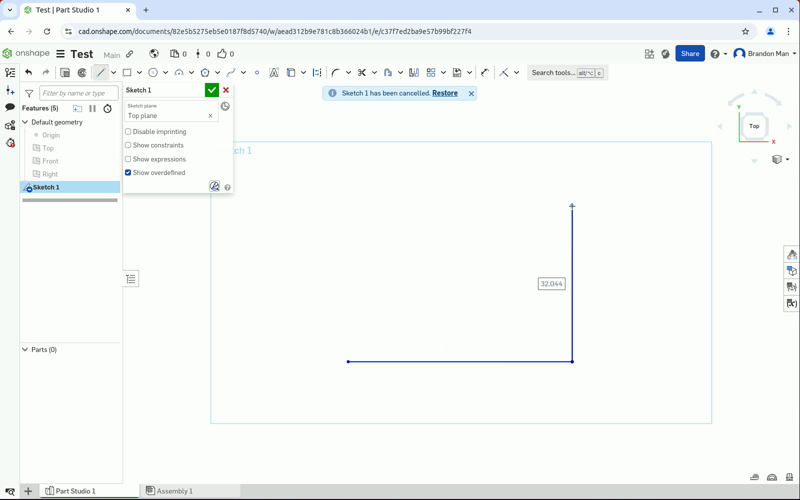
mouse_move(348, 205)
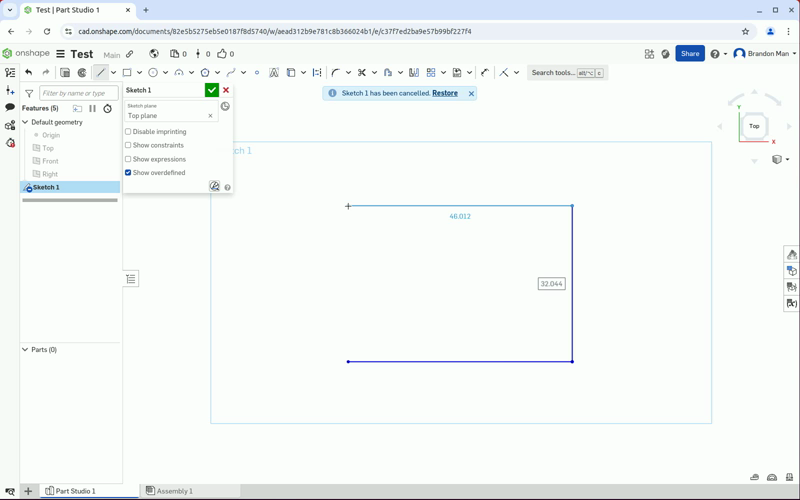
click(348, 205)
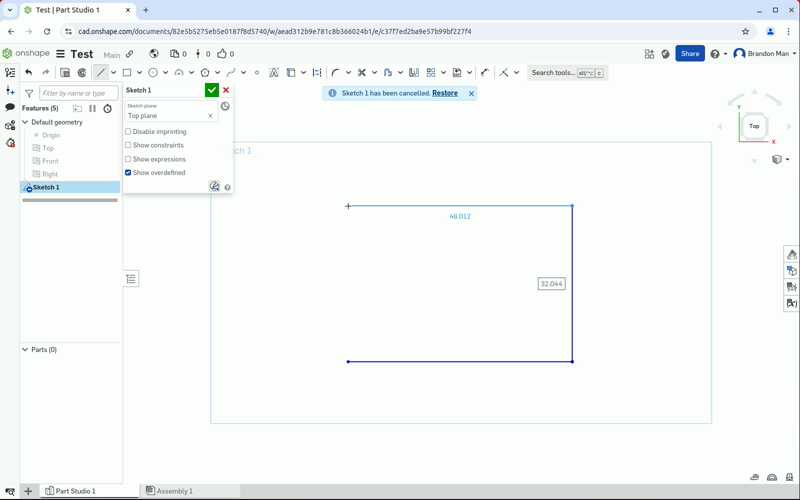
key_up(shift)
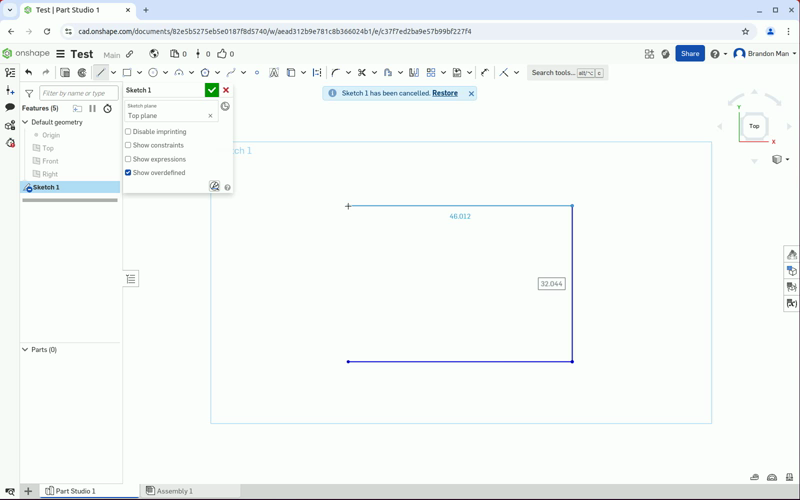
key_down(shift)
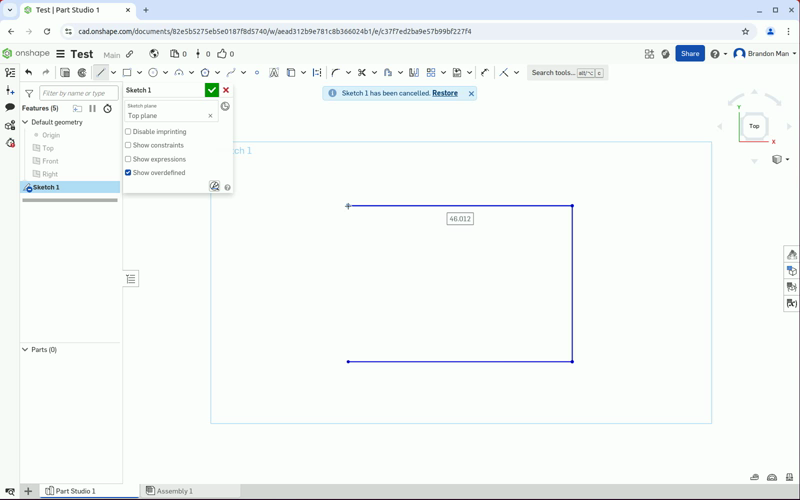
mouse_move(348, 361)
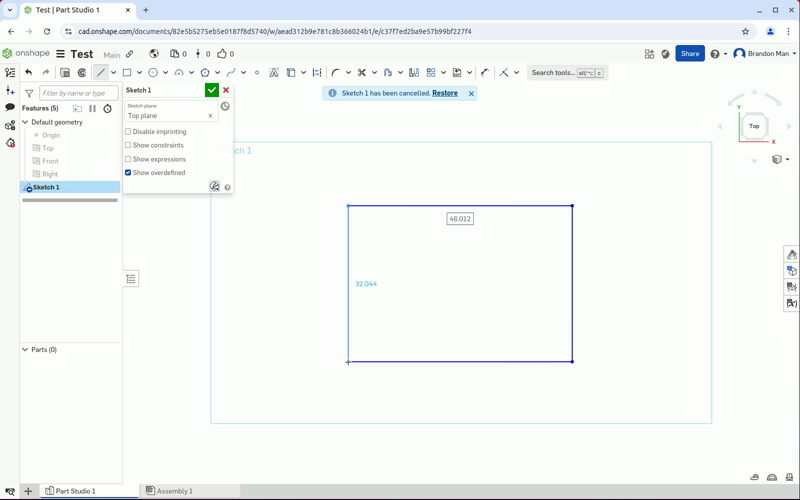
key_up(shift)
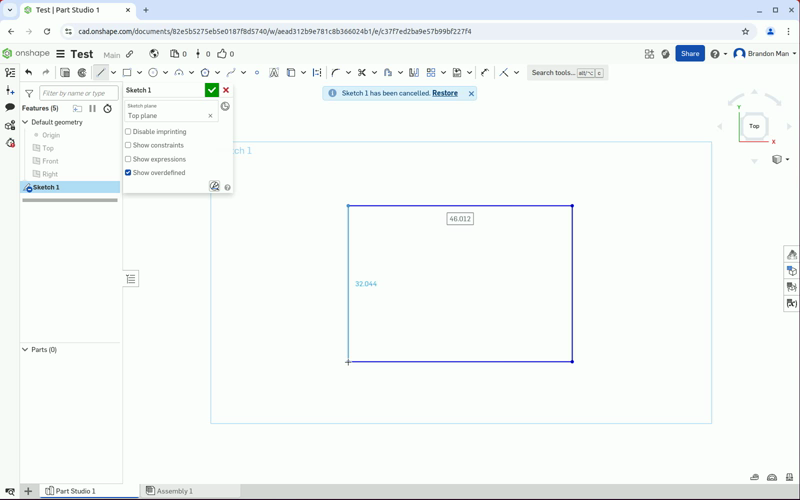
click(348, 361)
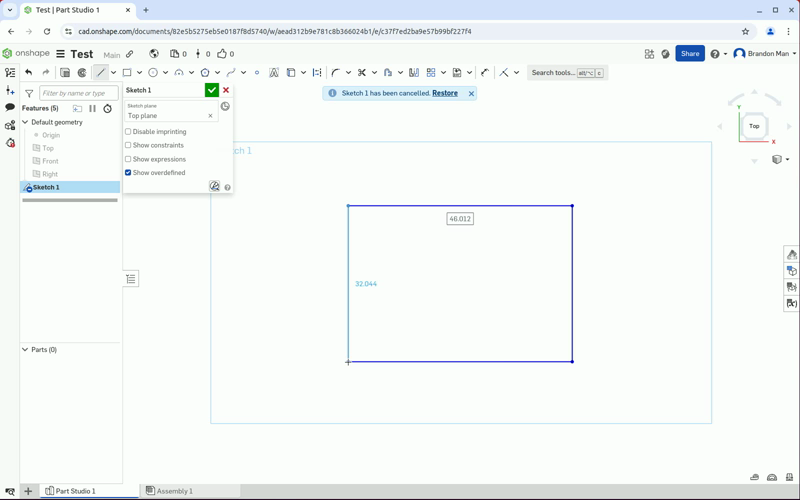
key(esc)
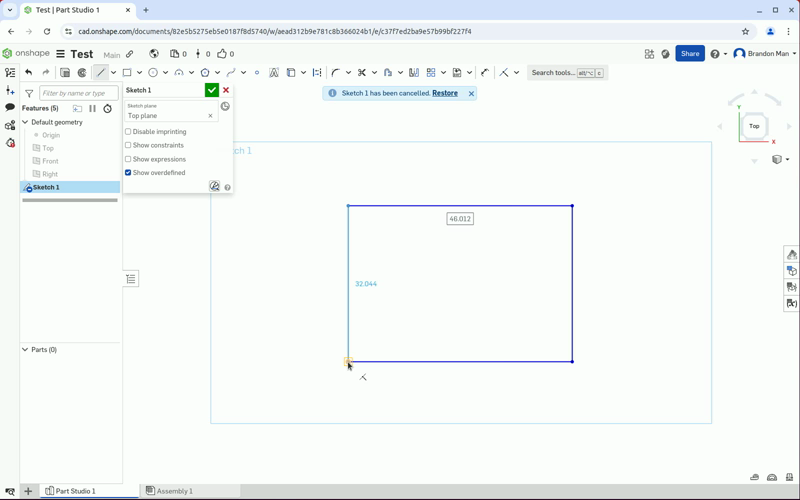
mouse_move(440, 286)
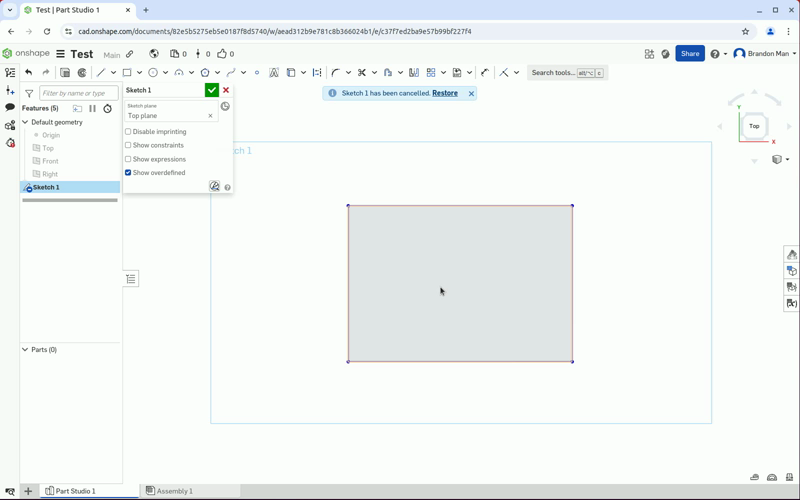
click(440, 286)
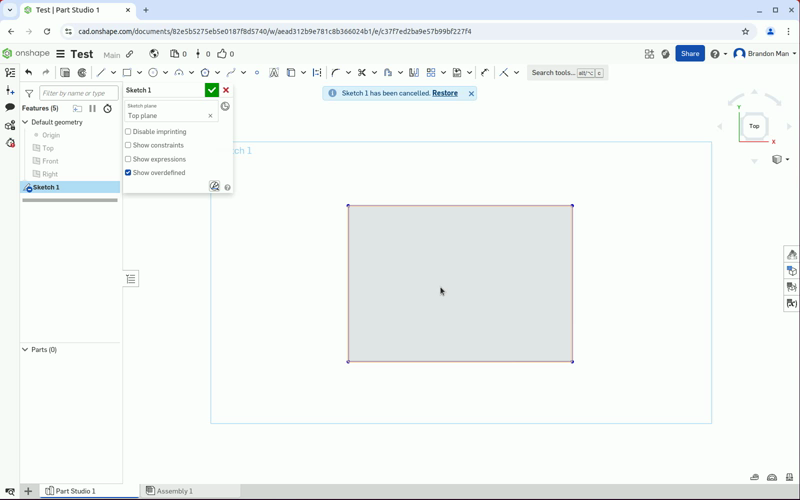
mouse_move(73, 352)
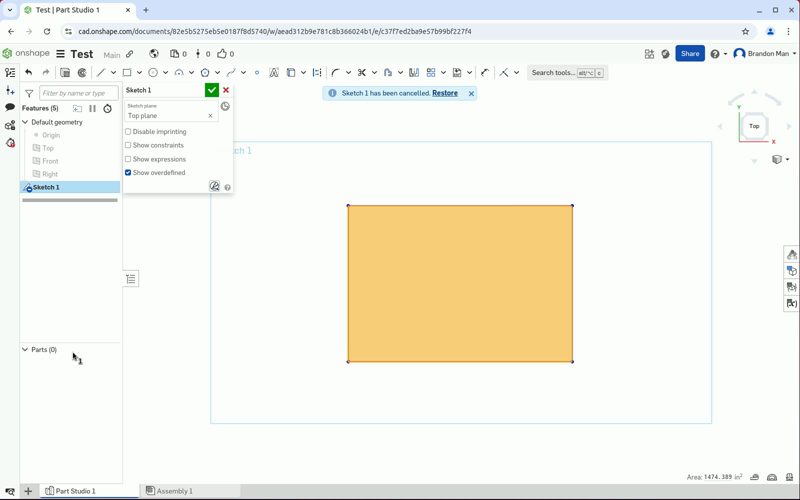
key(shift+y)
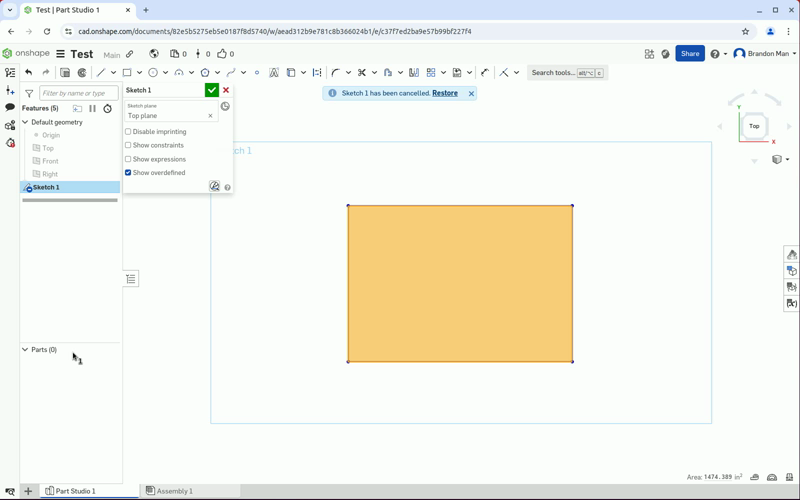
key(shift+e)
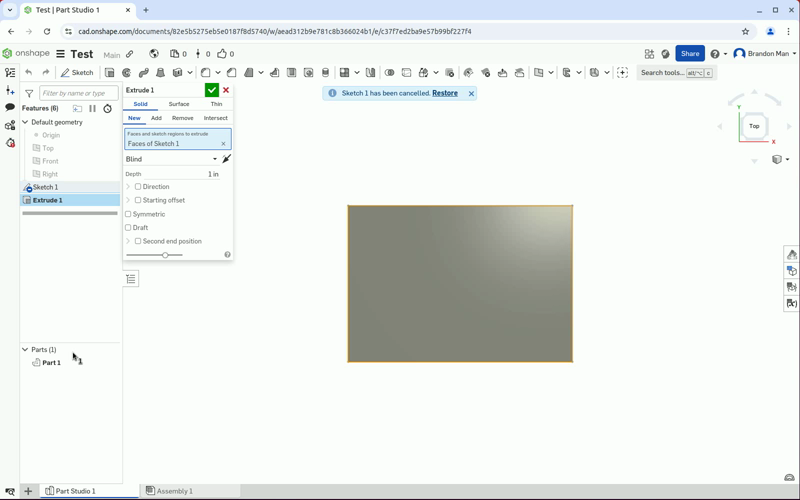
mouse_move(143, 106)
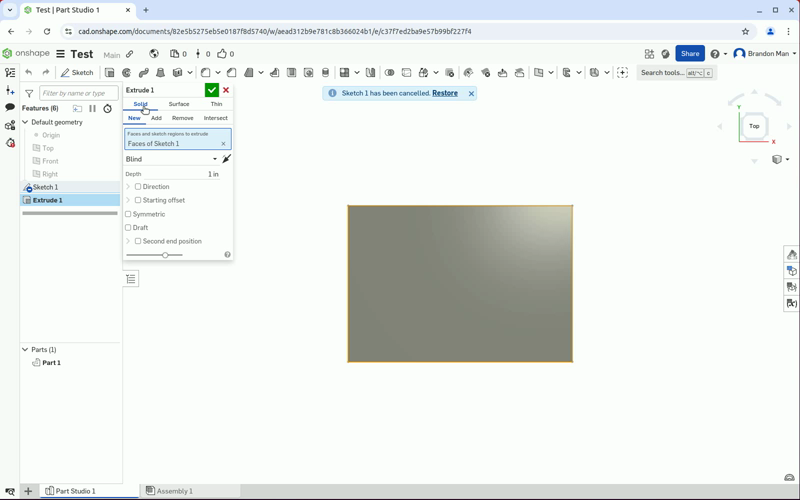
click(143, 106)
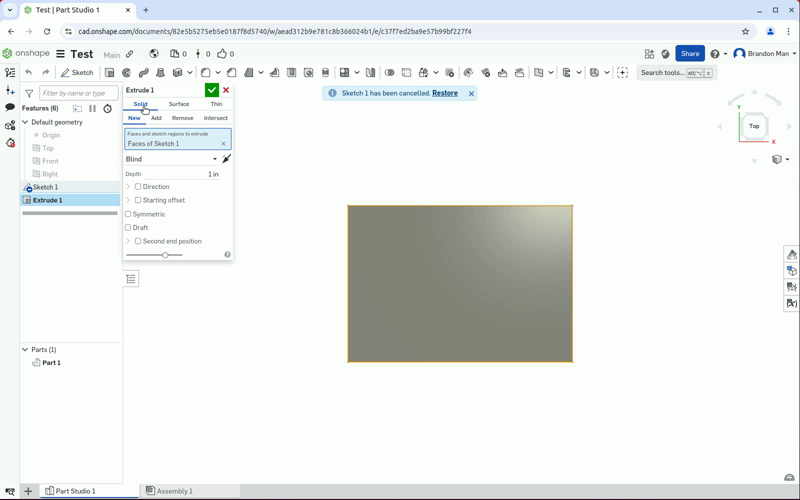
mouse_move(137, 120)
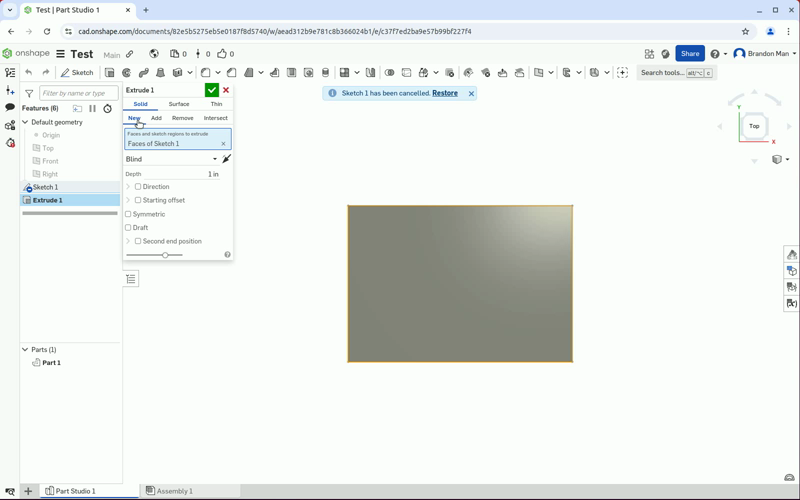
click(137, 120)
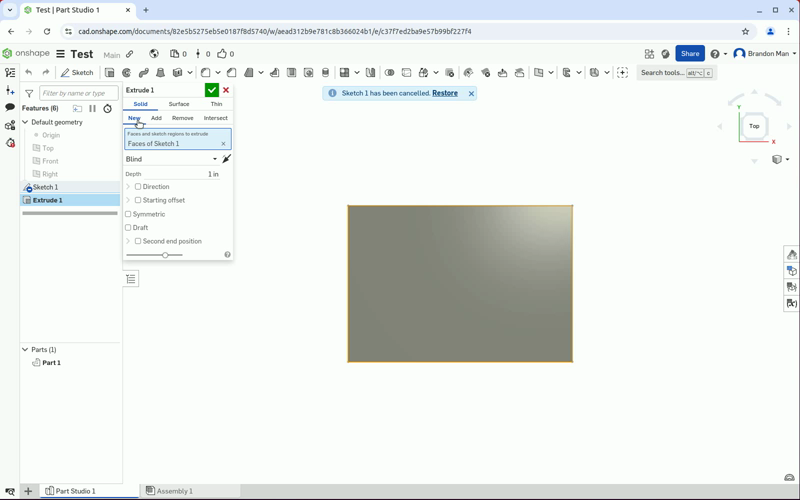
key(tab, 4)
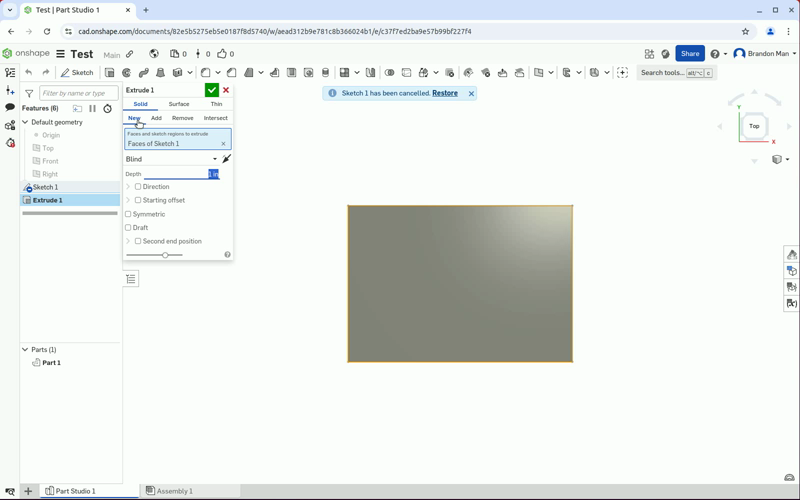
text(13.961)
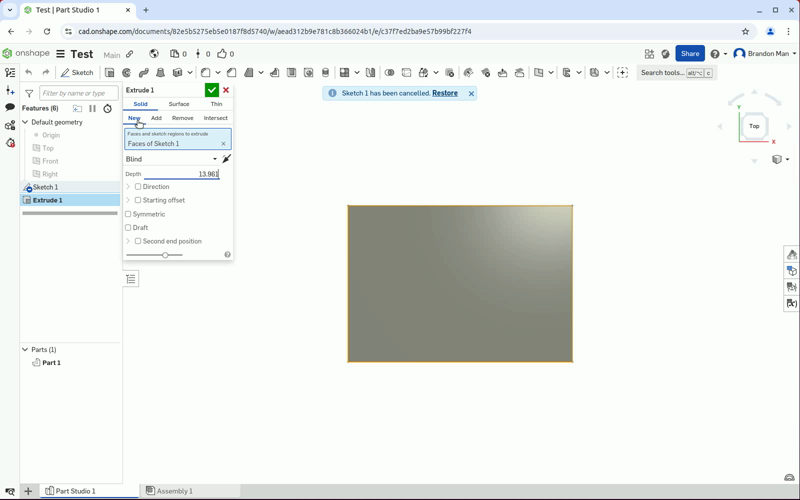
key(enter)
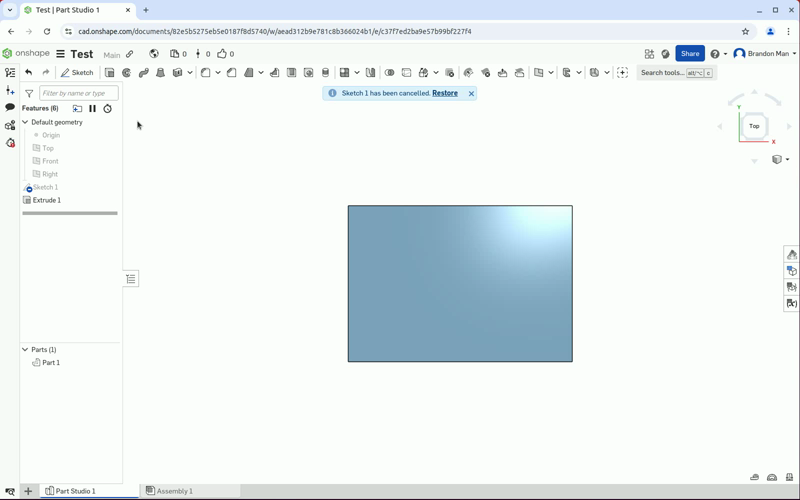
key(shift+h)
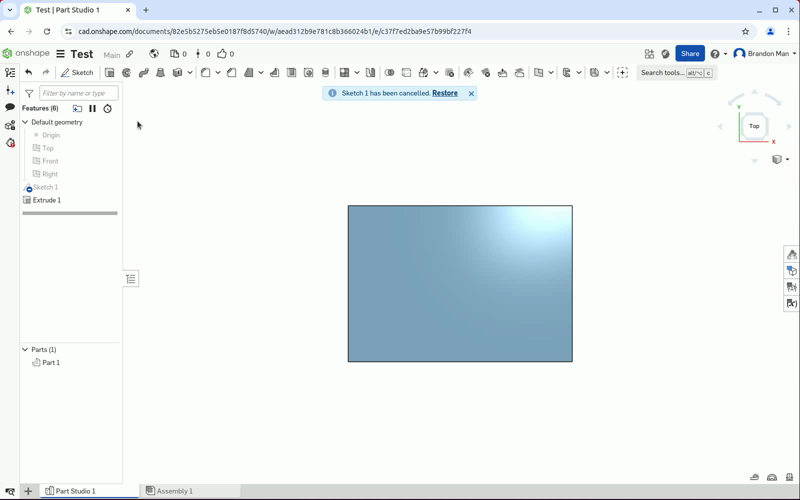
key(shift+h)
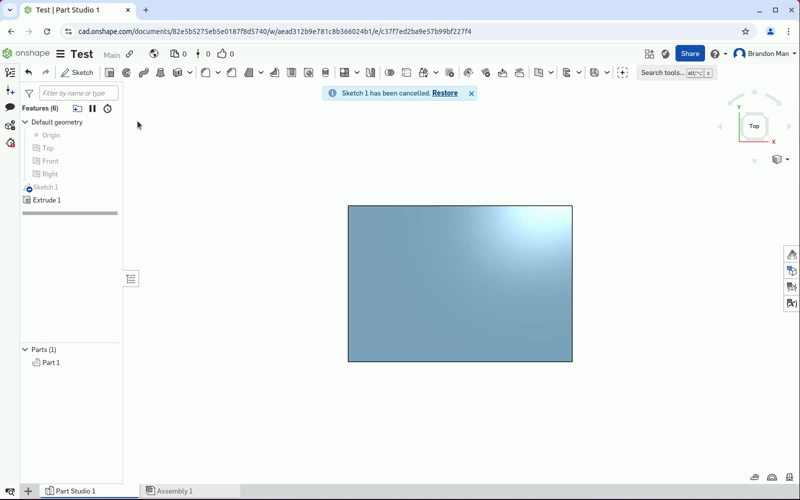
mouse_move(73, 189)
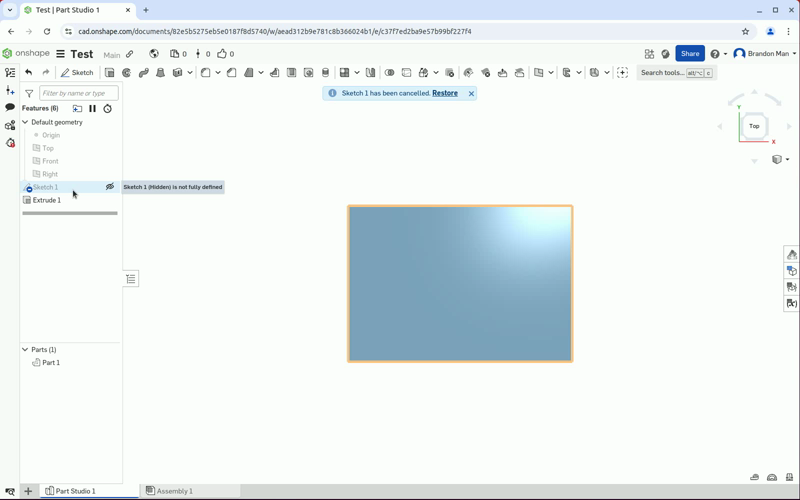
click(73, 189)
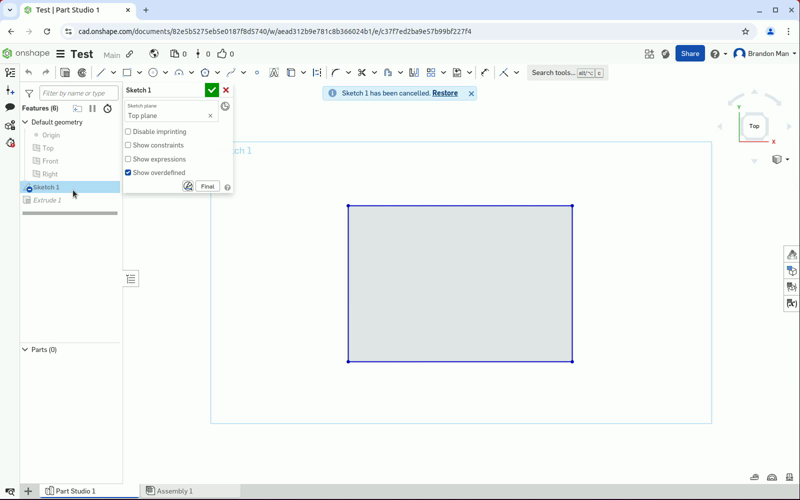
mouse_move(229, 92)
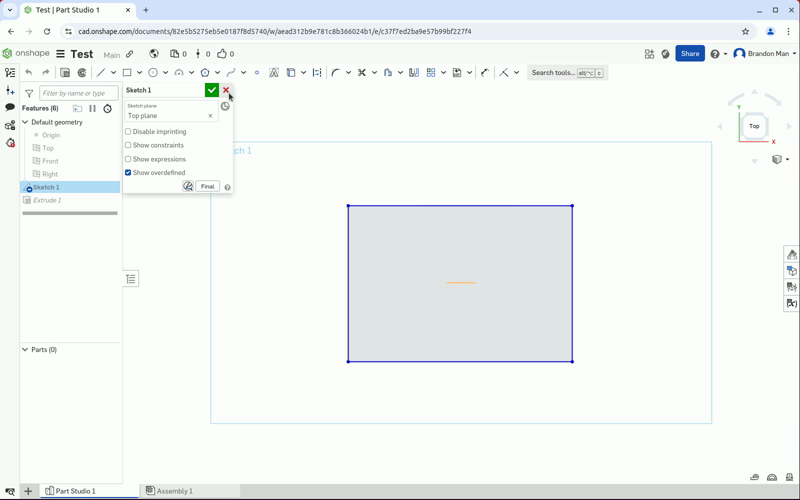
click(229, 92)
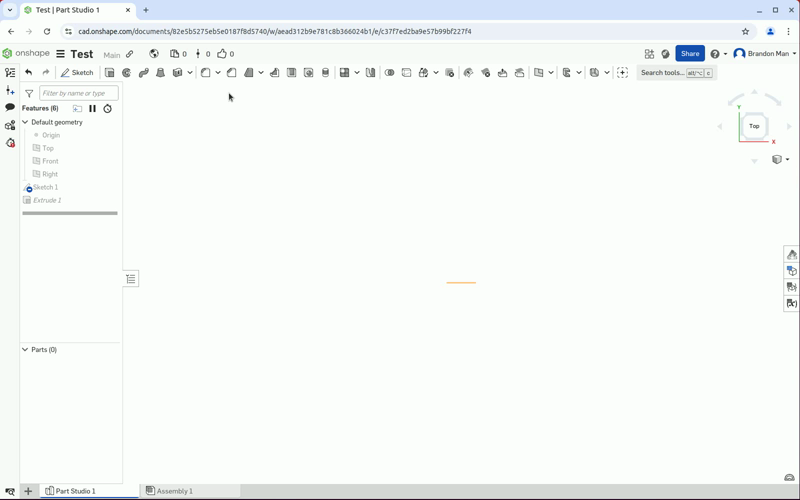
mouse_move(541, 75)
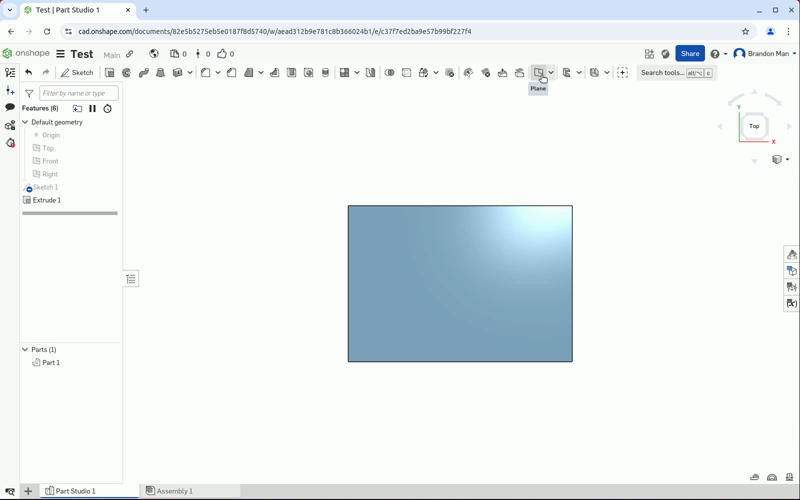
click(541, 75)
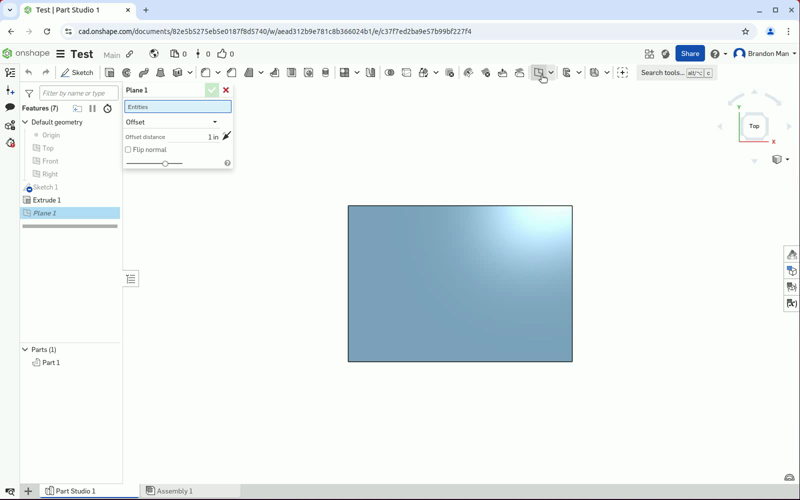
mouse_move(73, 150)
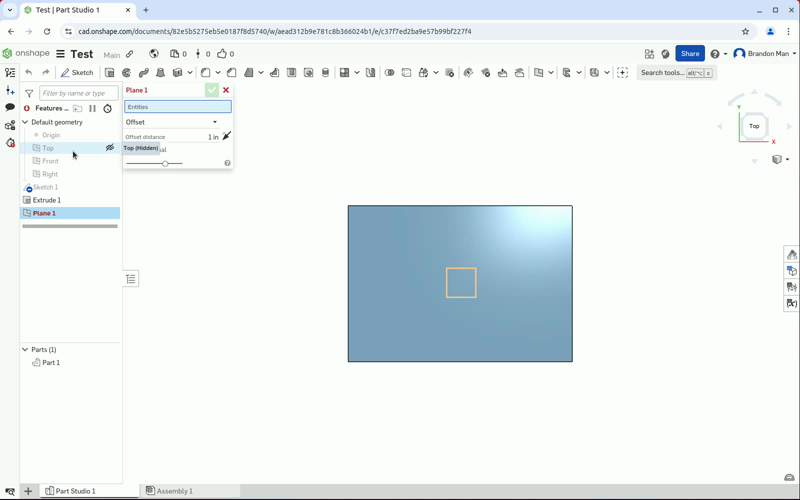
click(73, 150)
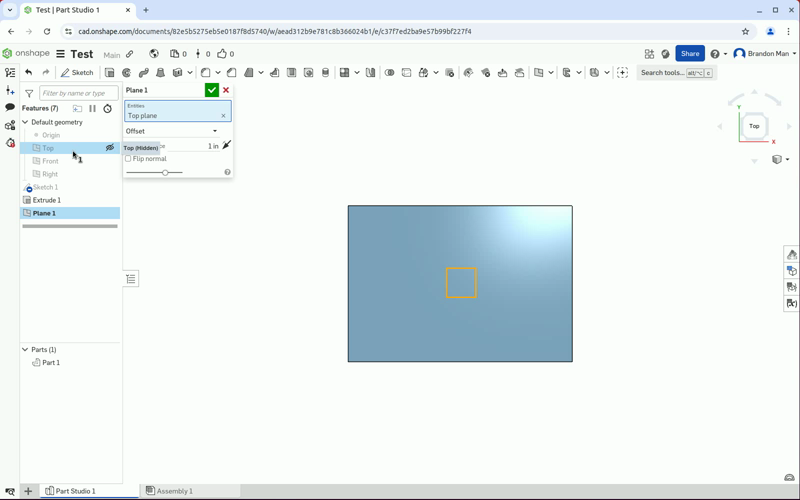
key(tab, 2)
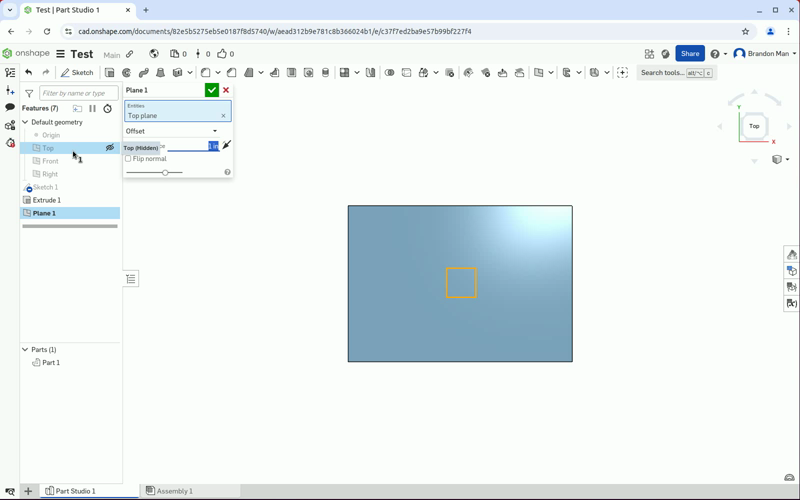
text(13.957)
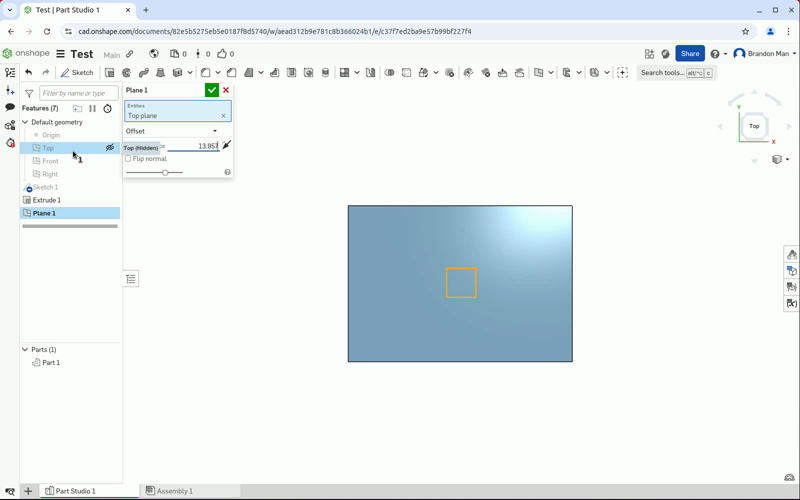
key(enter, 2)
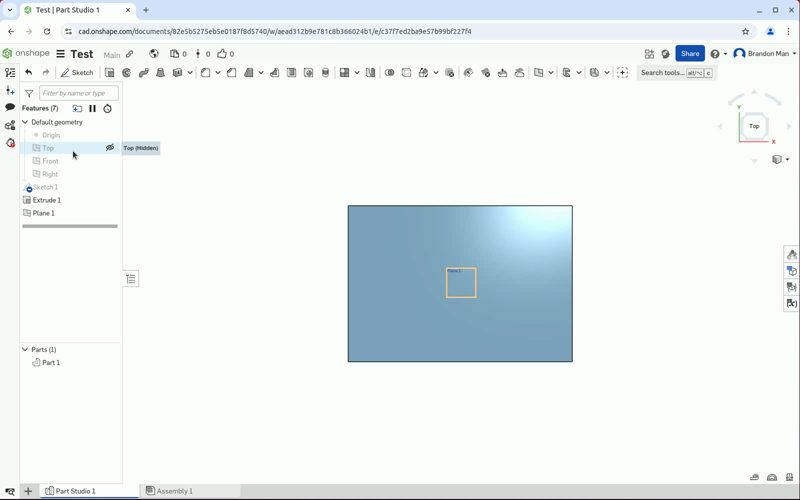
key(shift+s)
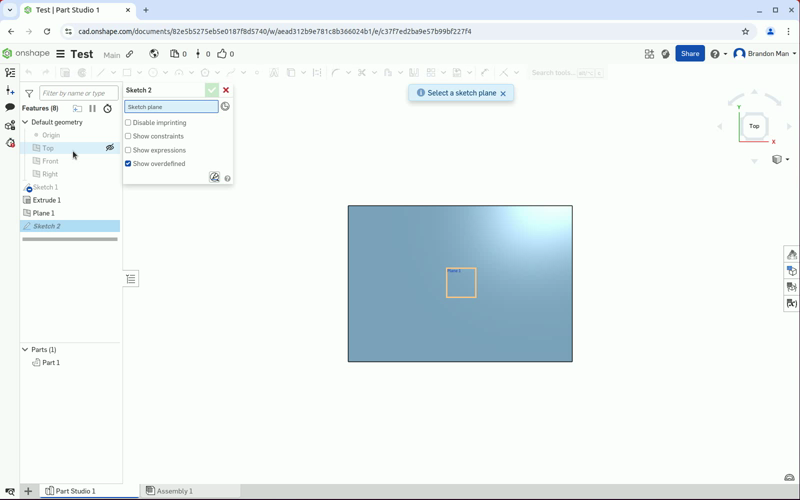
mouse_move(73, 215)
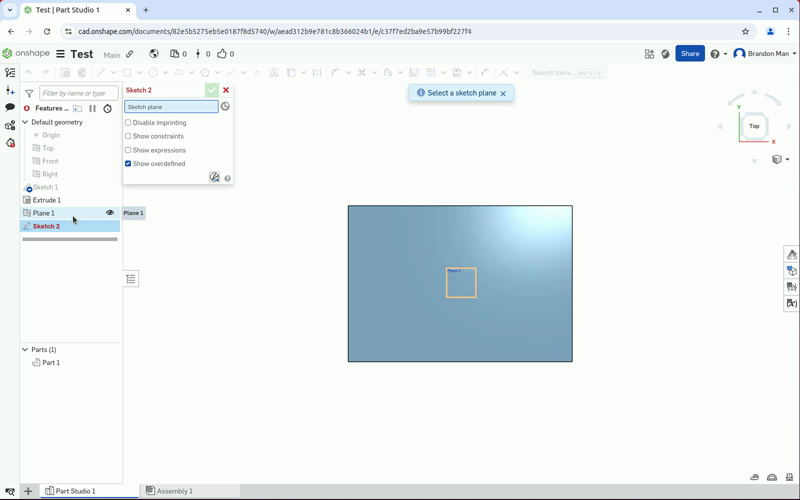
click(73, 215)
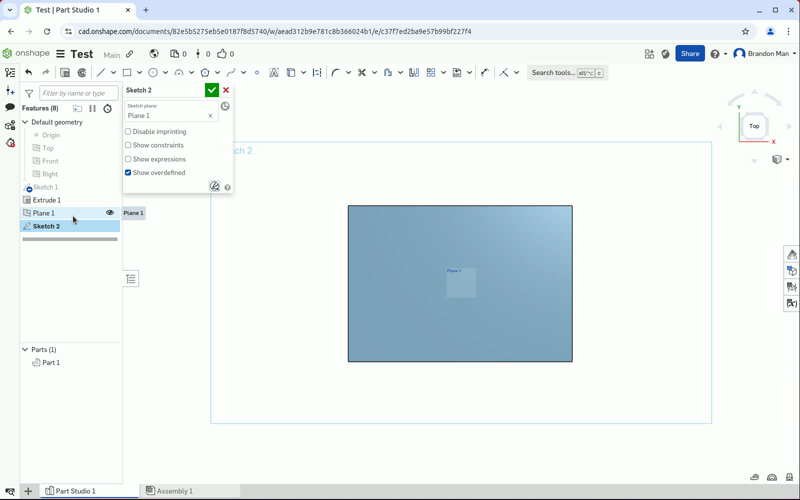
mouse_move(73, 352)
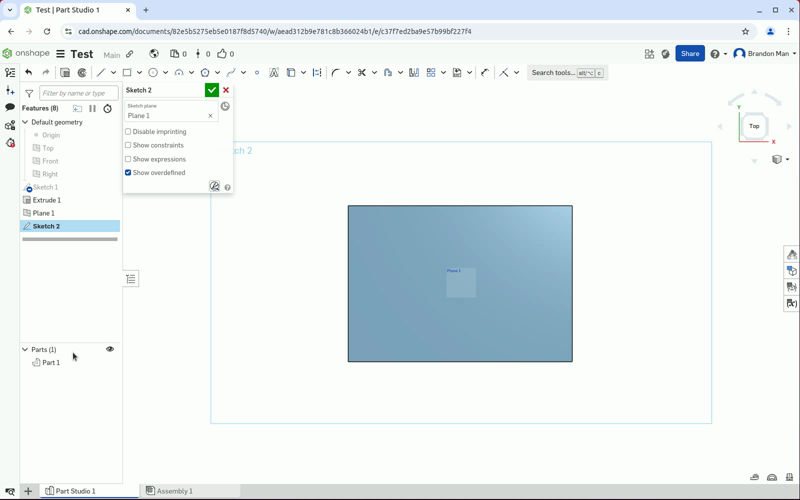
key(y)
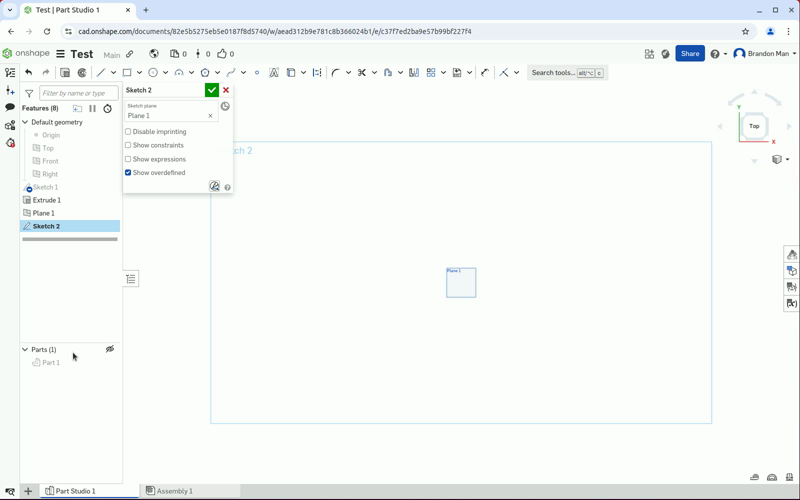
key(l)
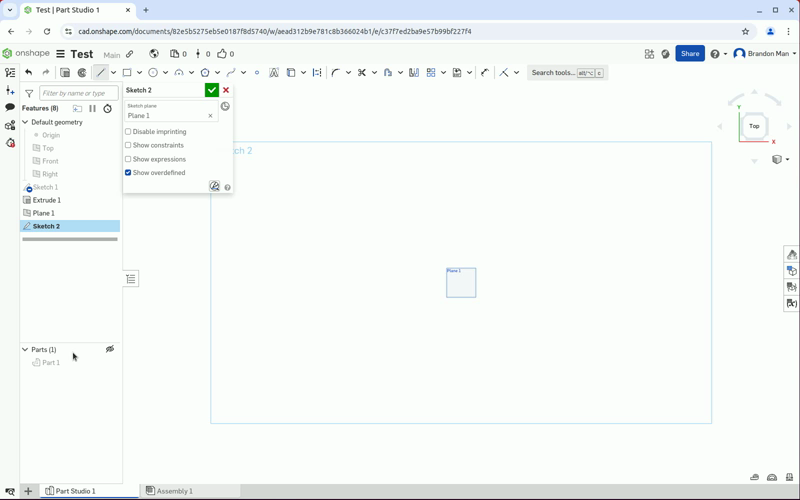
key_down(shift)
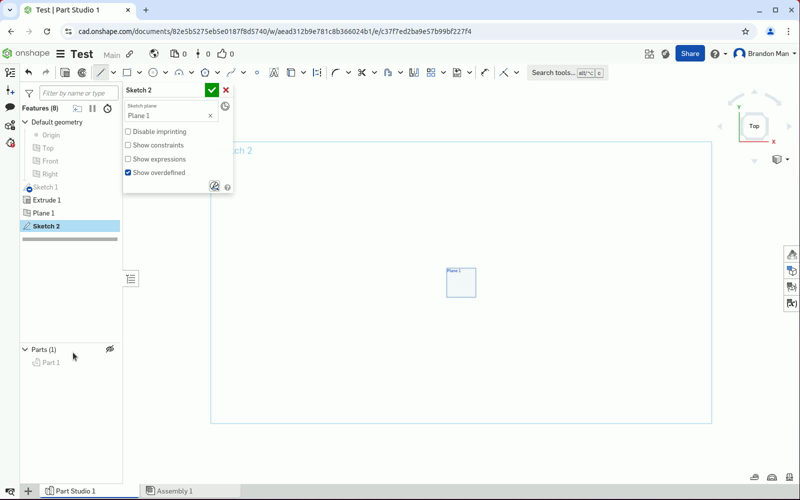
mouse_move(348, 260)
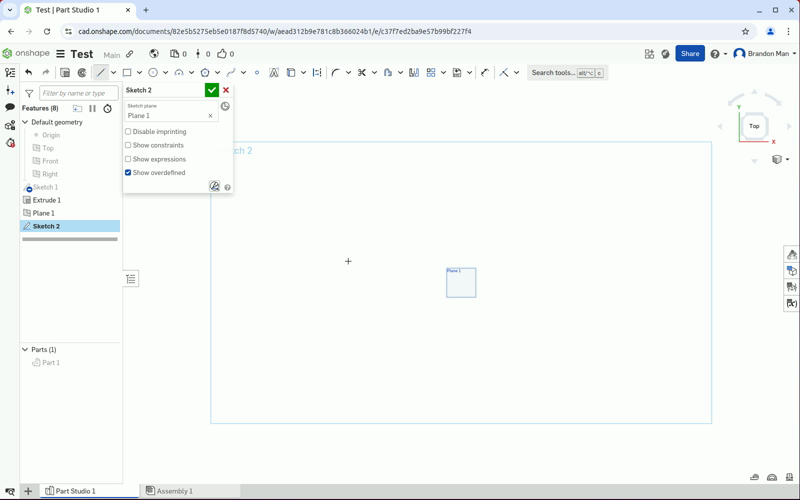
click(348, 260)
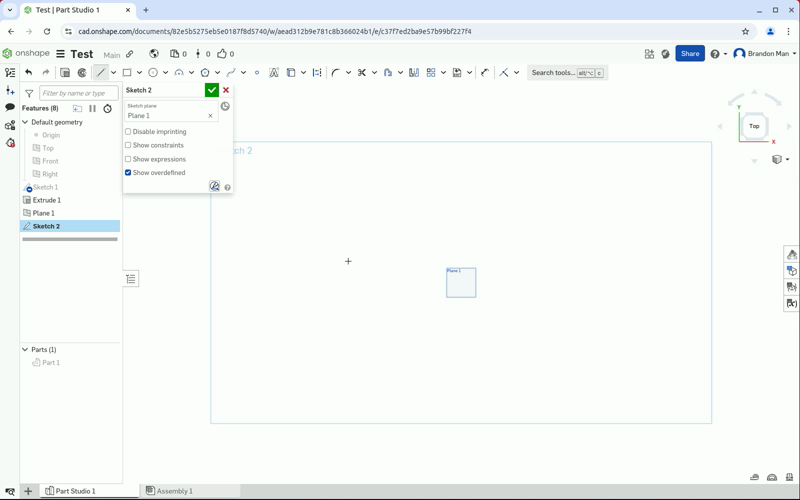
key_up(shift)
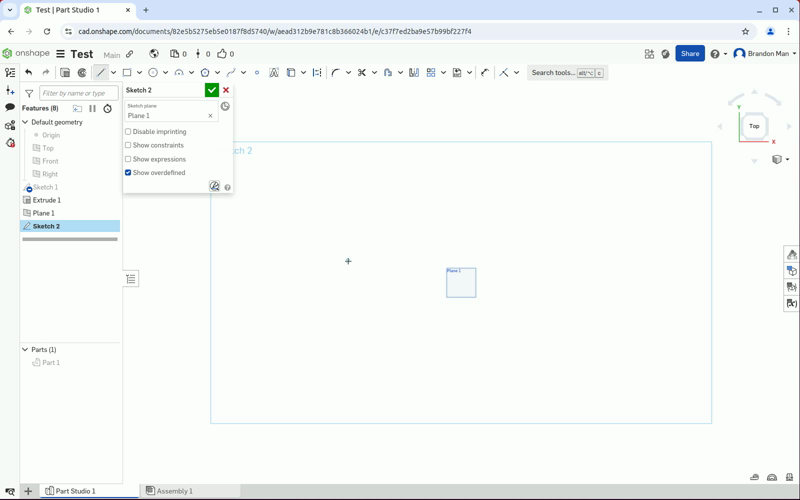
key_down(shift)
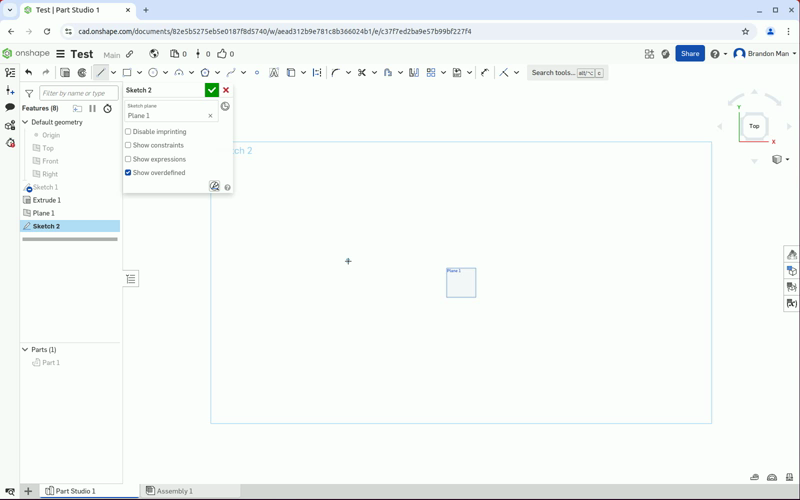
mouse_move(572, 260)
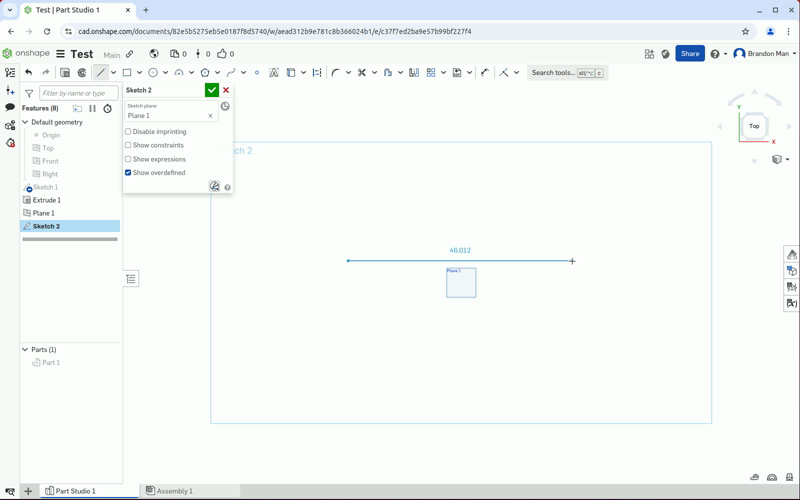
click(572, 260)
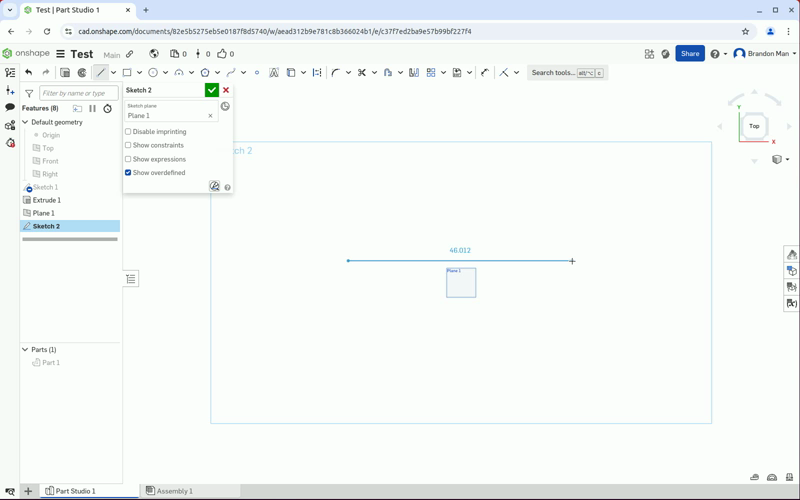
key_up(shift)
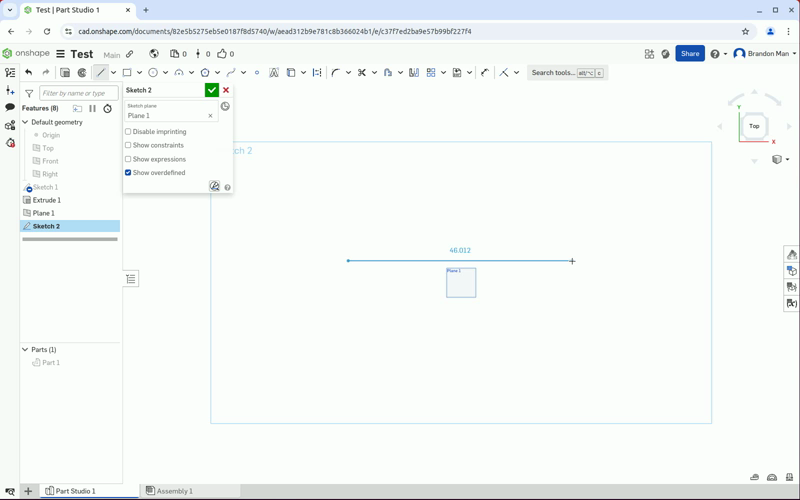
key_down(shift)
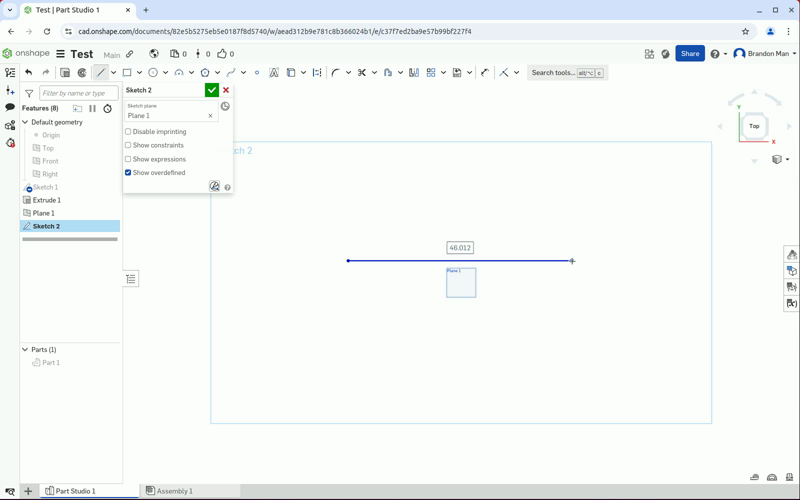
mouse_move(589, 260)
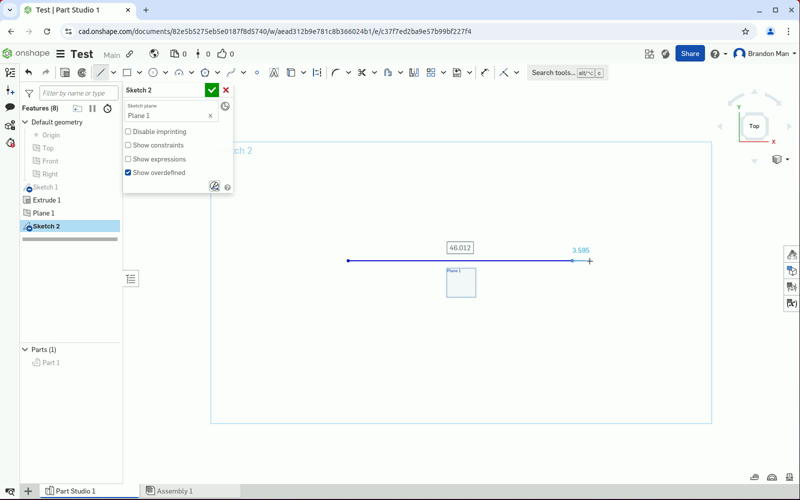
mouse_move(572, 237)
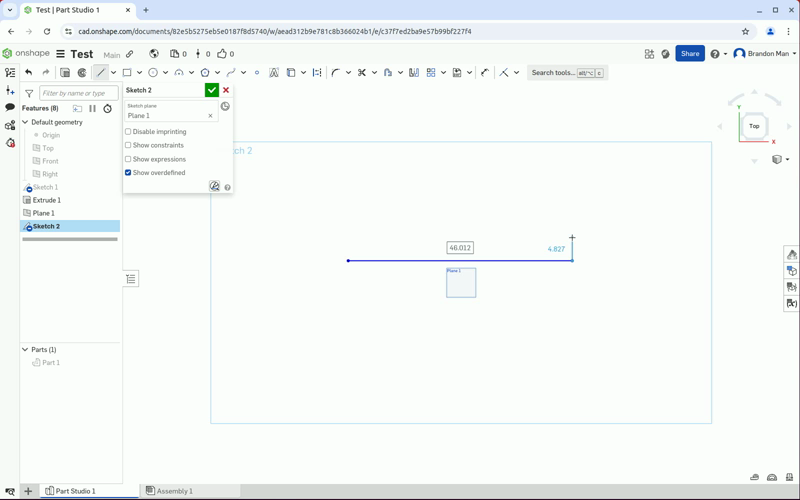
click(572, 237)
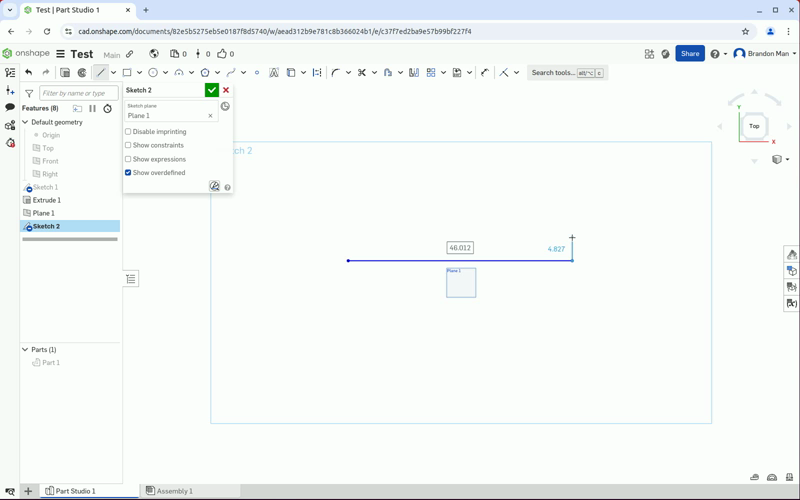
key_up(shift)
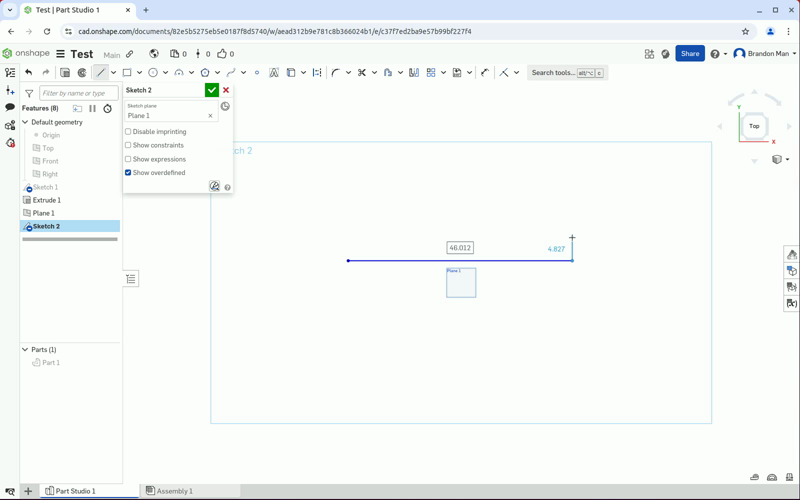
key_down(shift)
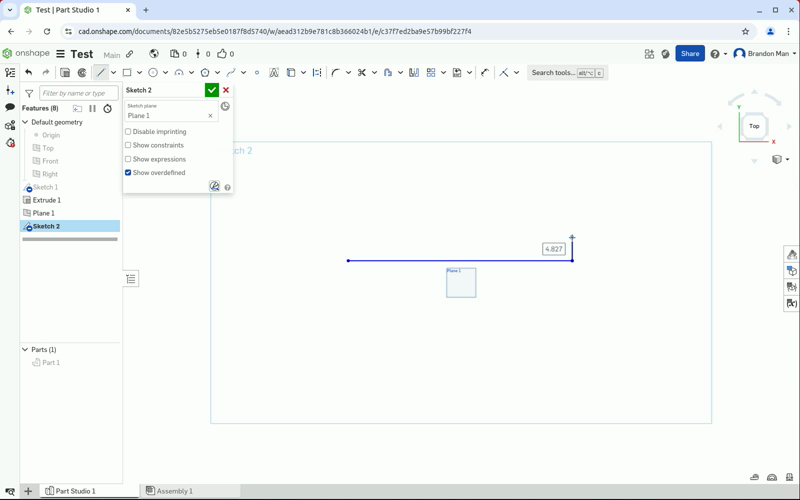
mouse_move(348, 237)
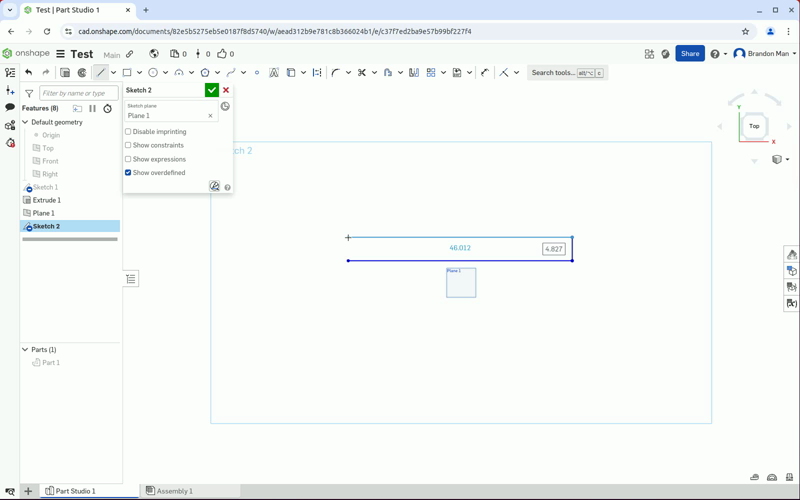
click(348, 237)
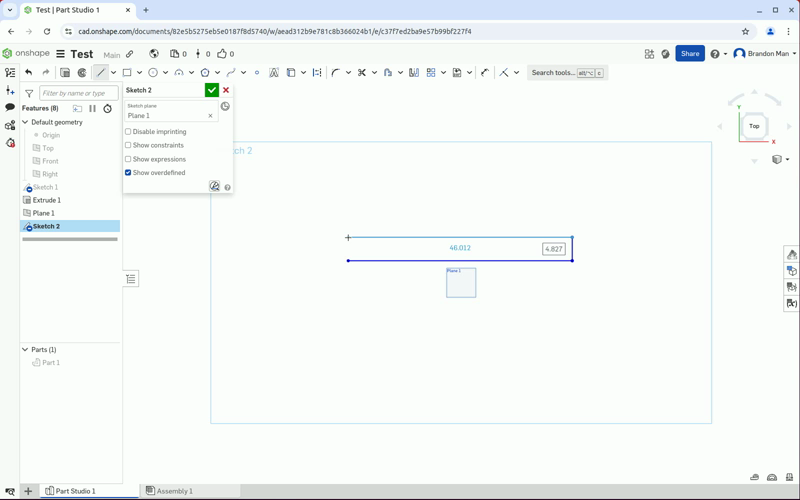
key_up(shift)
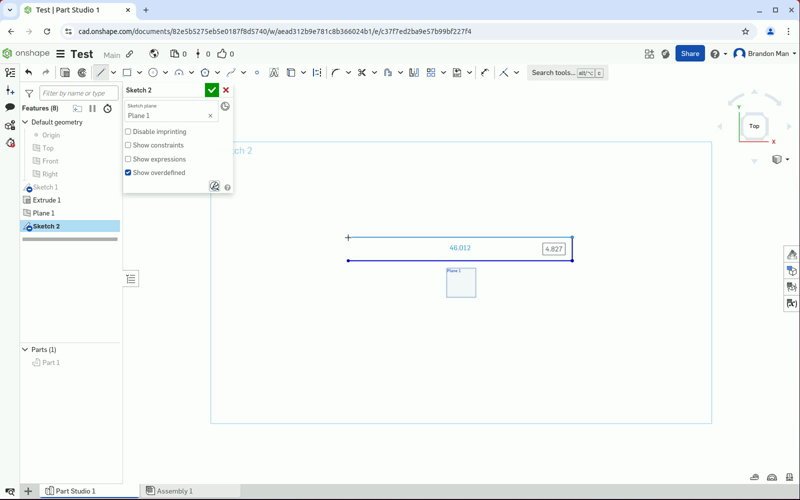
mouse_move(378, 237)
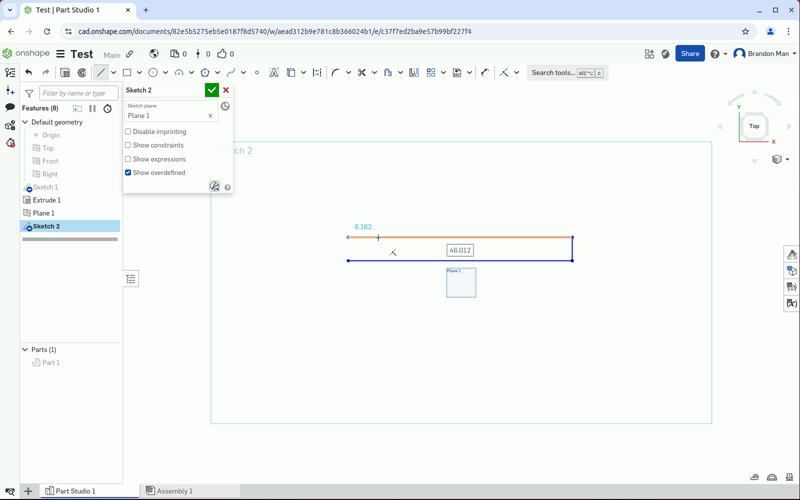
key_down(shift)
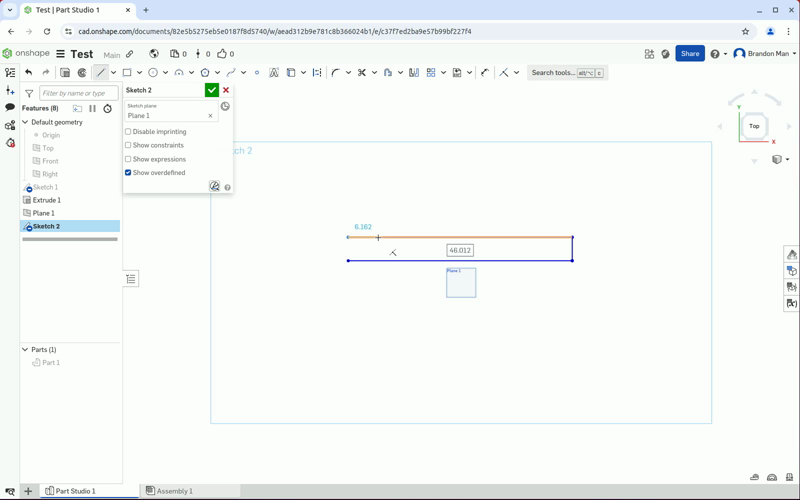
mouse_move(348, 260)
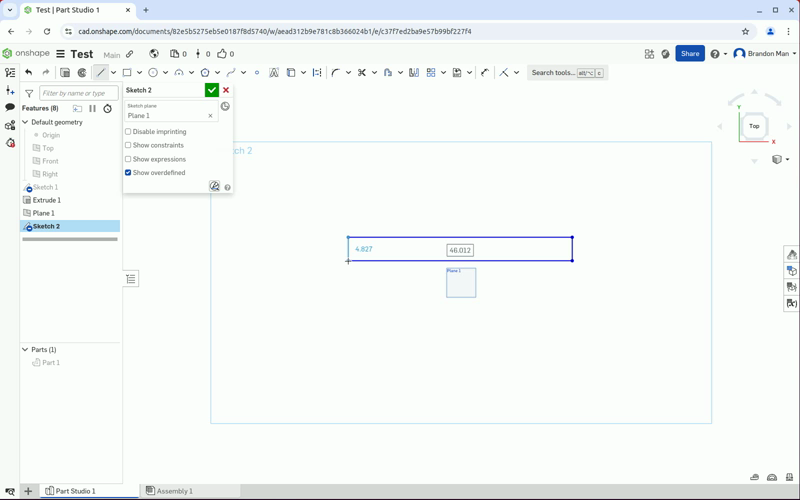
key_up(shift)
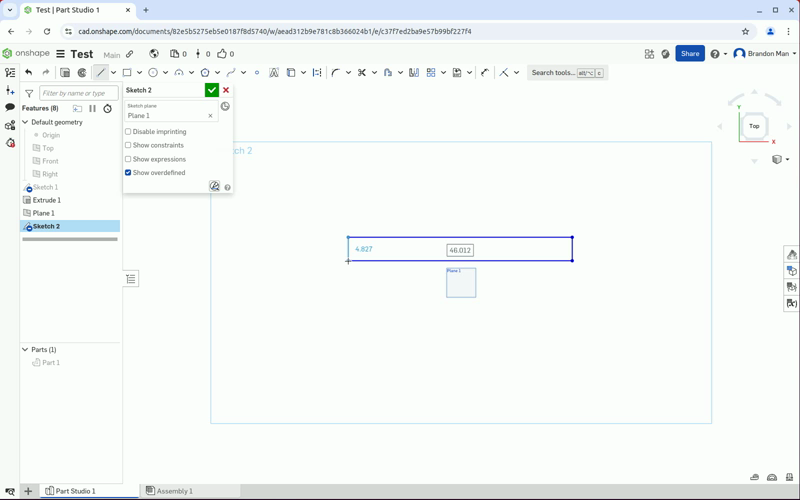
click(348, 260)
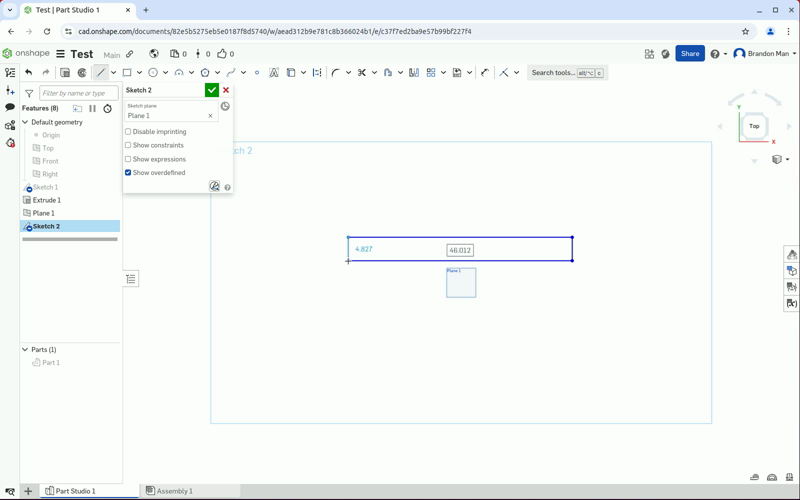
key(esc)
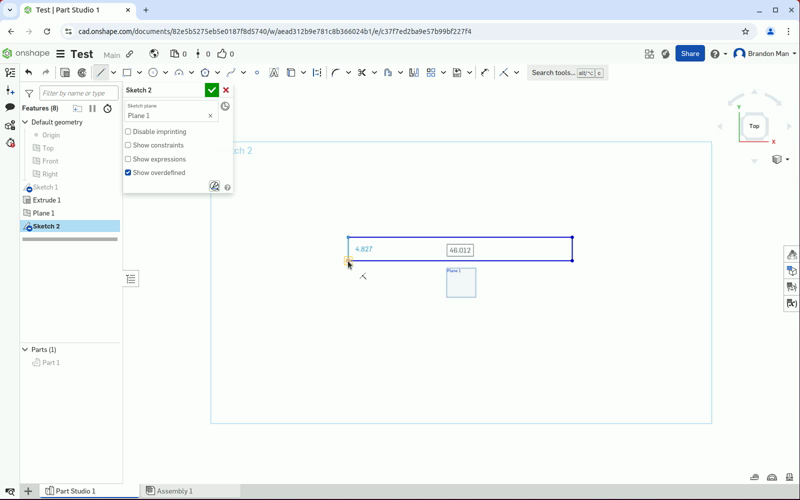
mouse_move(407, 251)
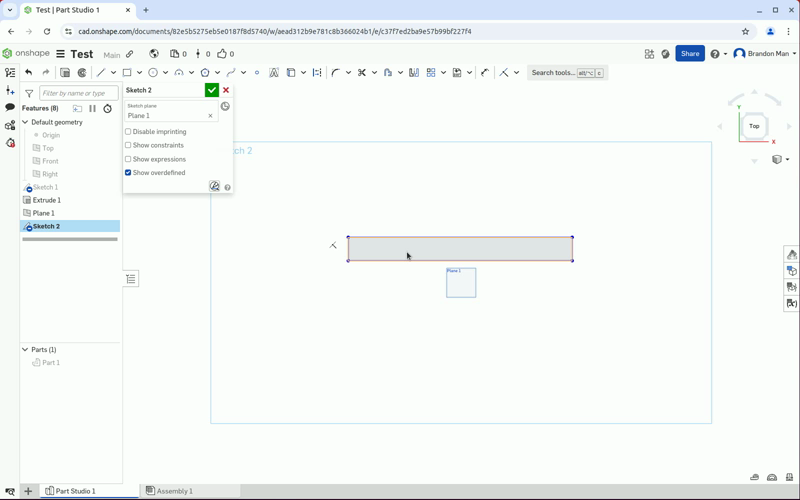
click(407, 251)
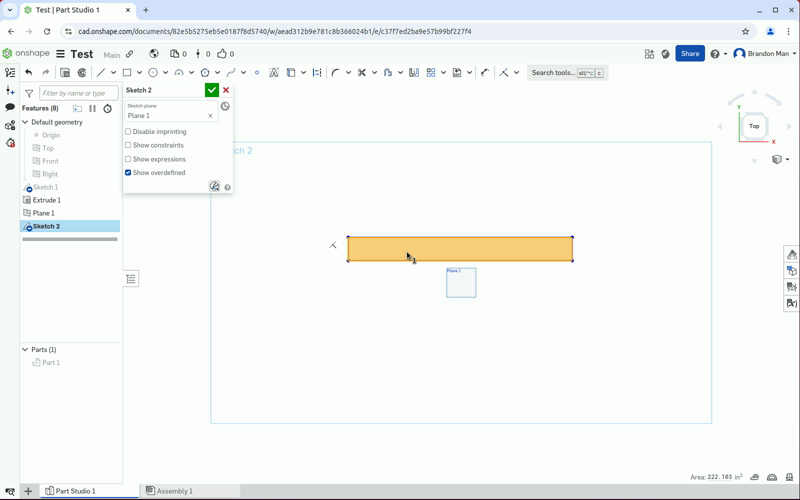
mouse_move(73, 352)
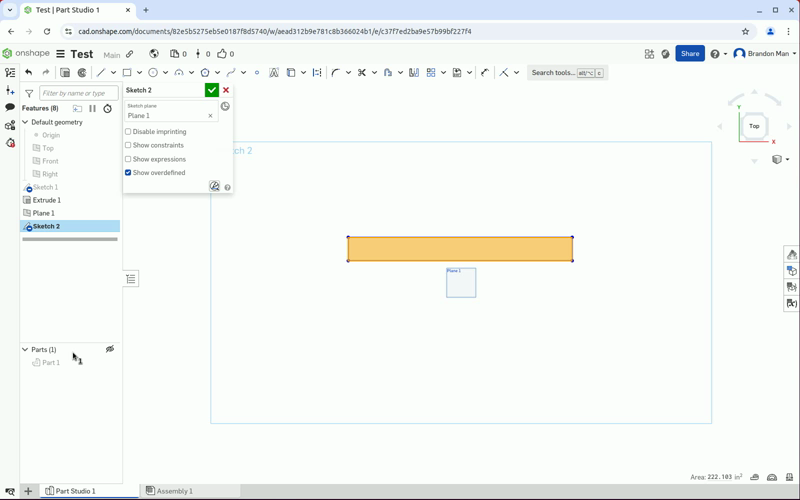
key(shift+y)
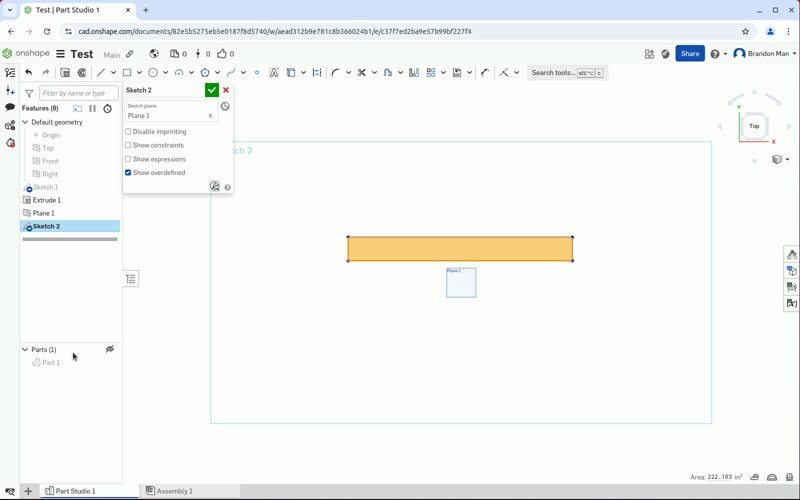
key(shift+e)
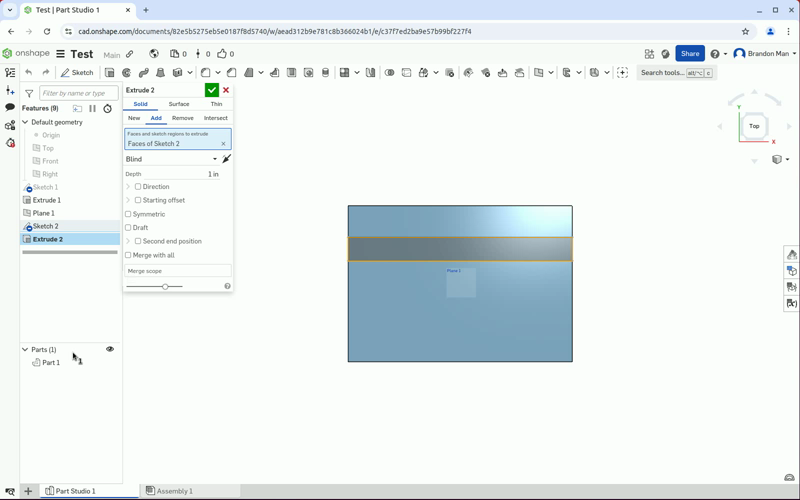
mouse_move(143, 106)
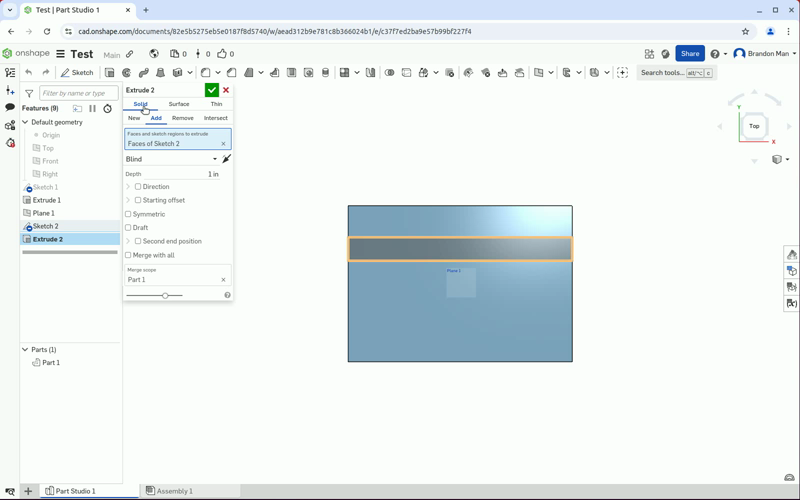
click(143, 106)
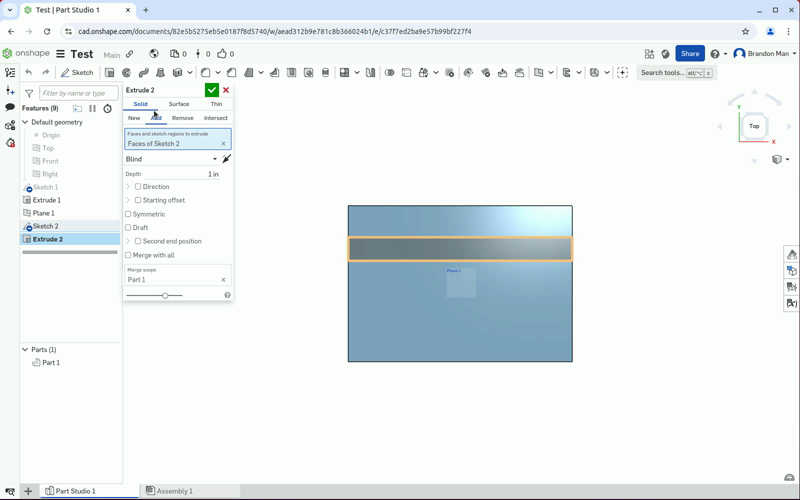
mouse_move(186, 120)
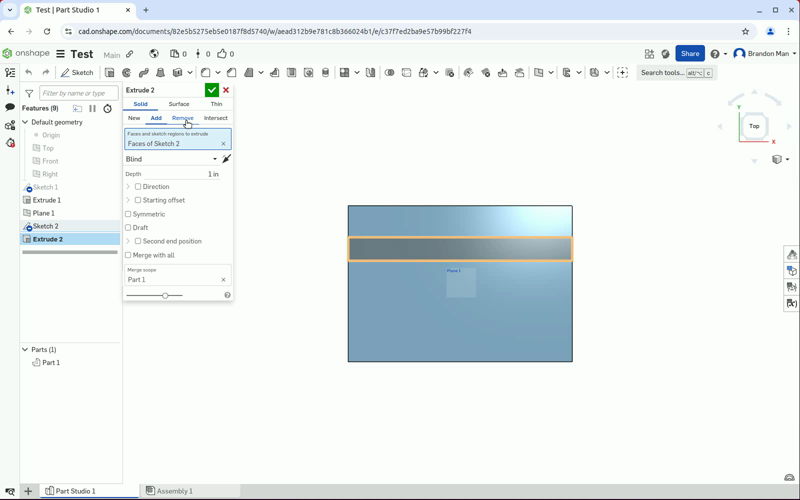
click(186, 120)
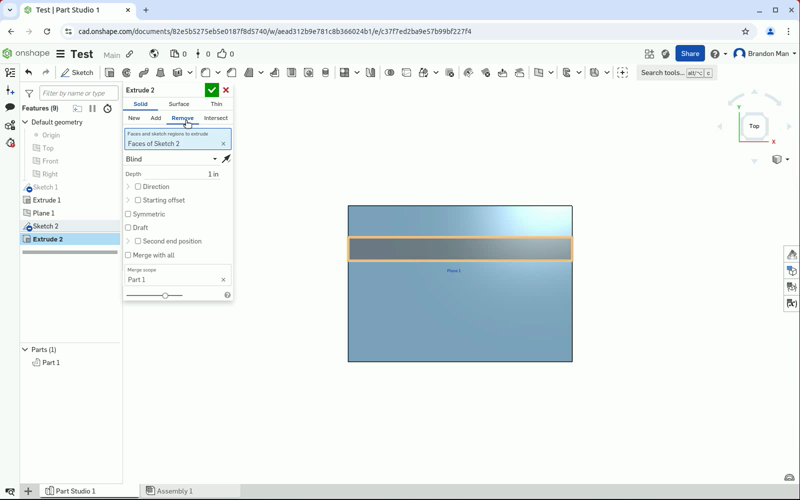
key(tab, 4)
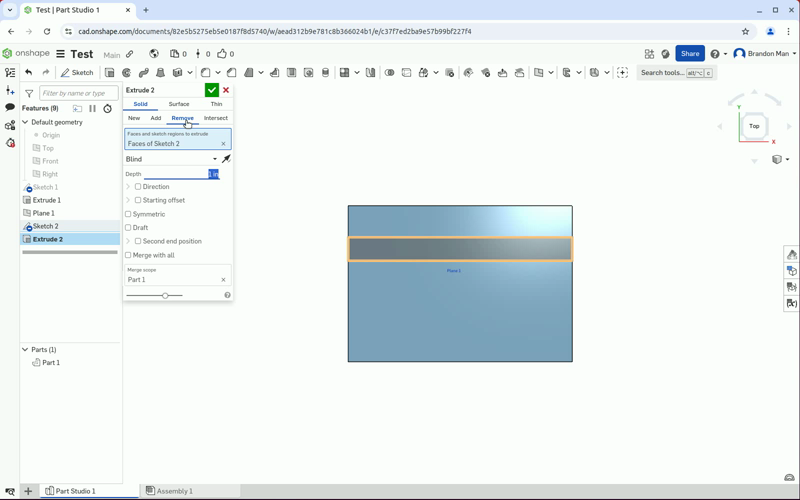
text(6.981)
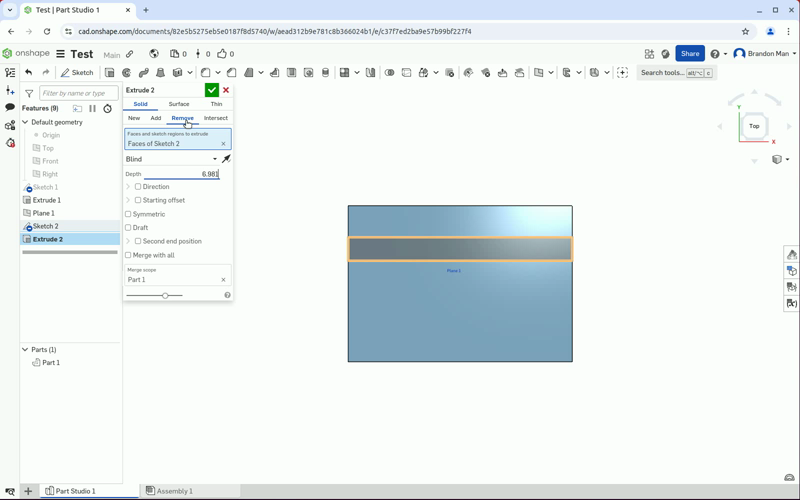
key(tab, 6)
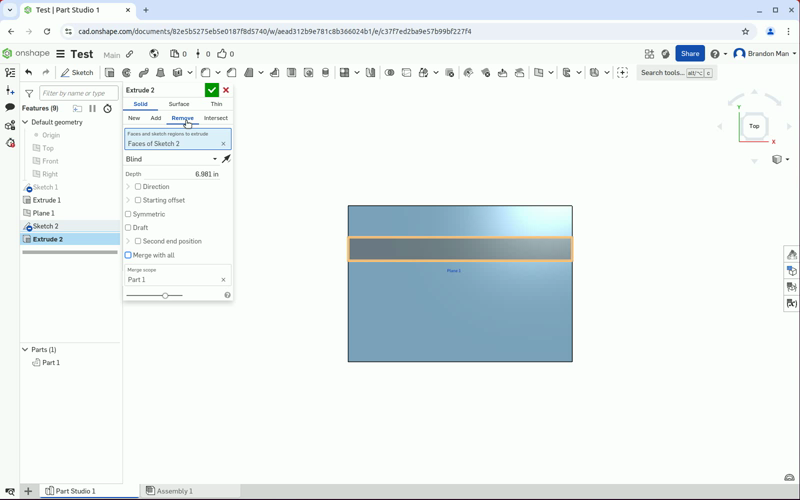
key(space)
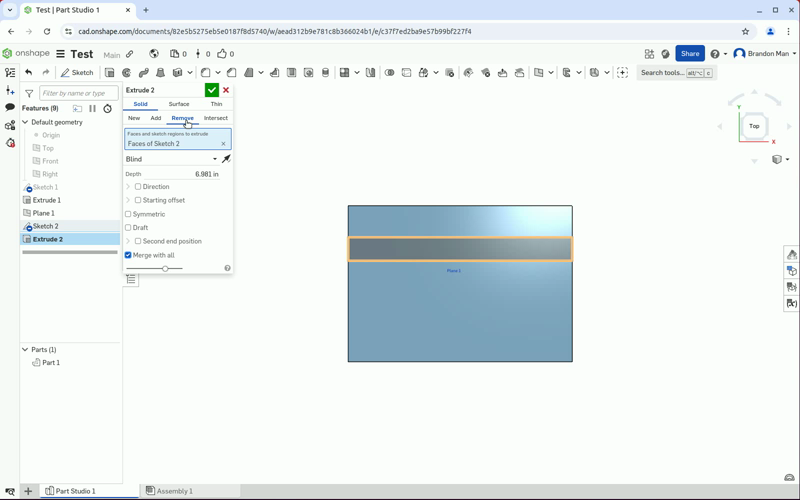
key(enter)
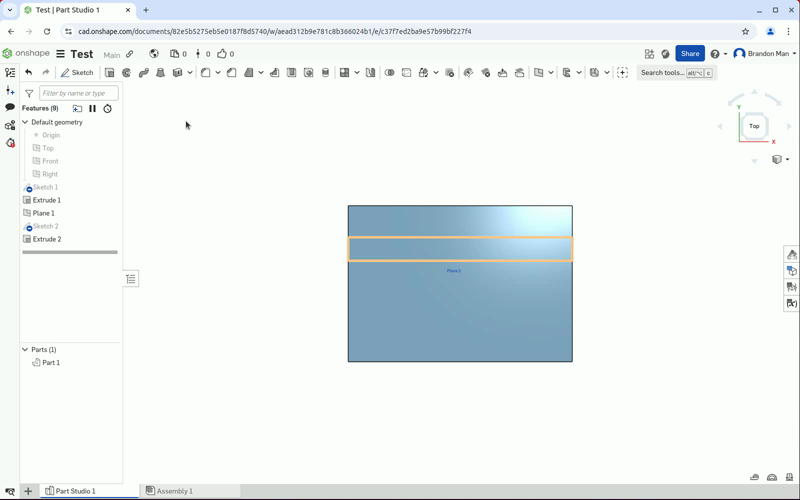
key(shift+h)
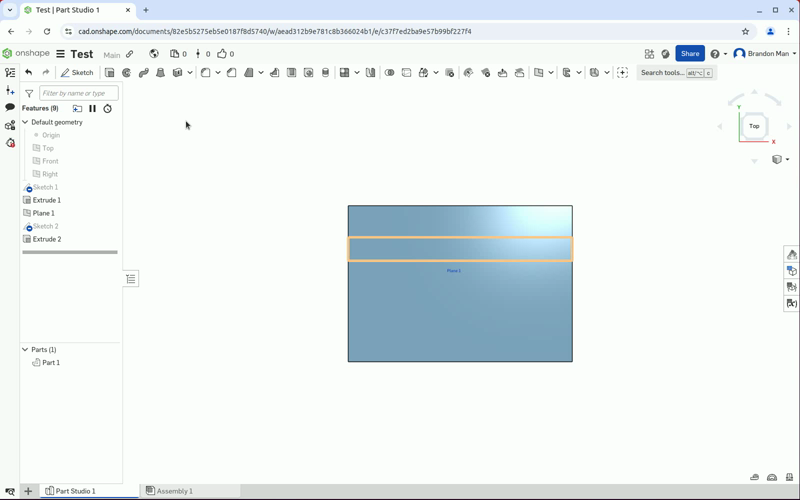
key(shift+h)
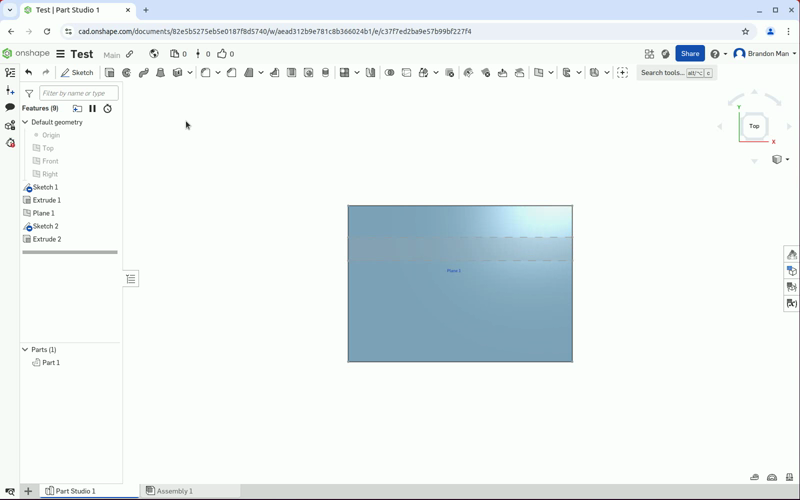
key(shift+7)
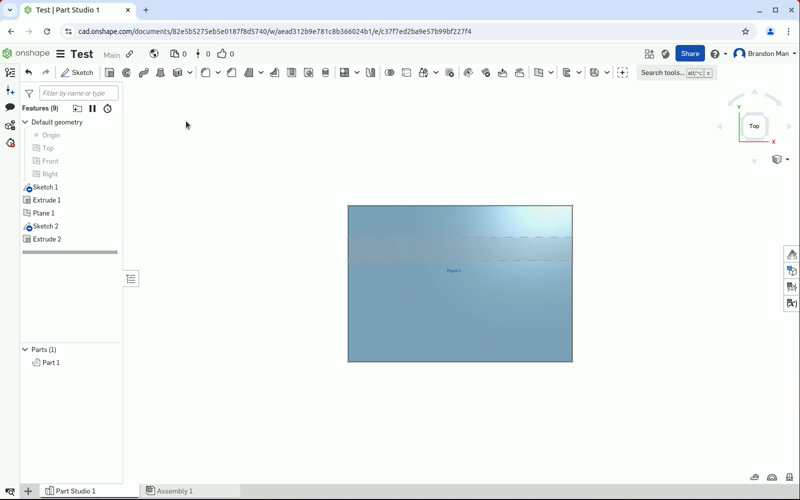
key(up, 3)
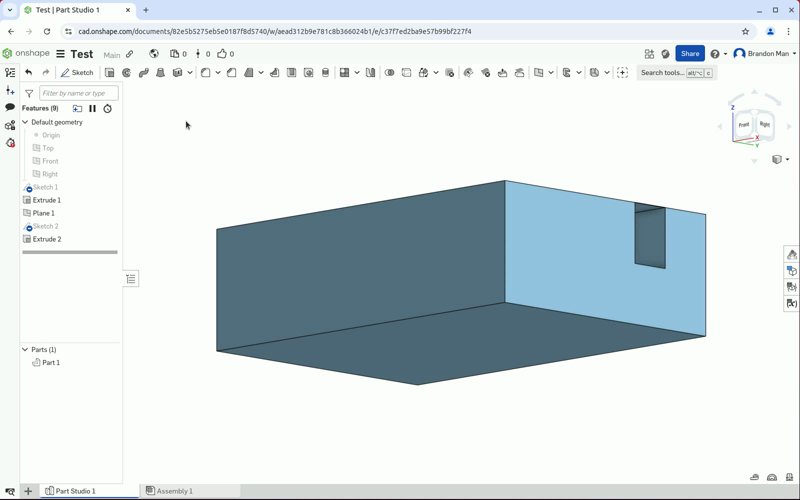
key(left, 3)
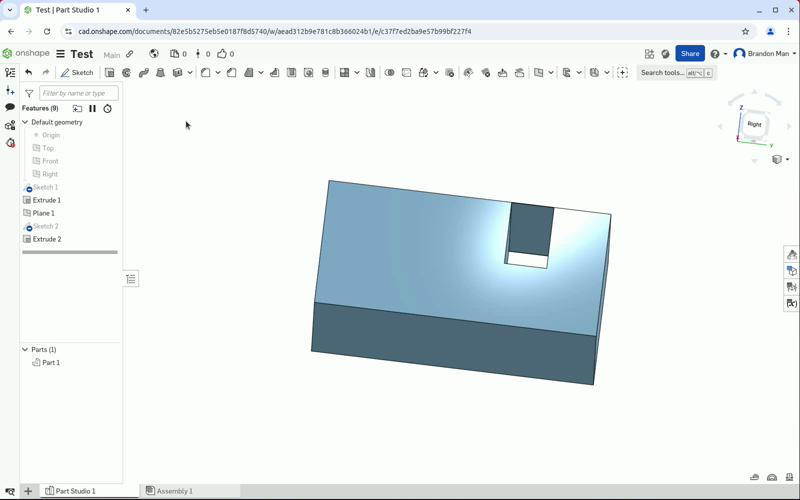
key(right, 3)
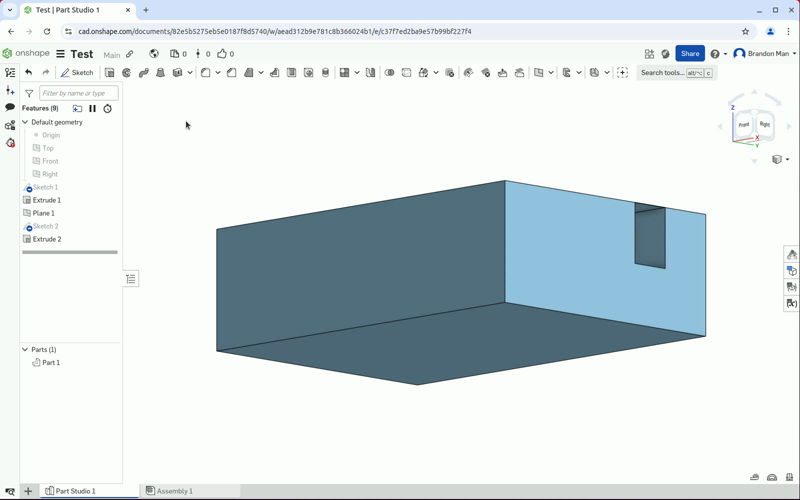
key(down, 3)
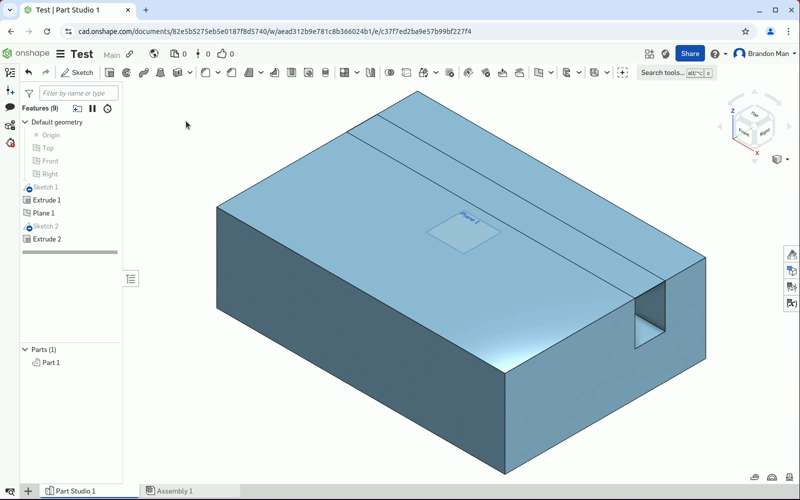
mouse_move(73, 189)
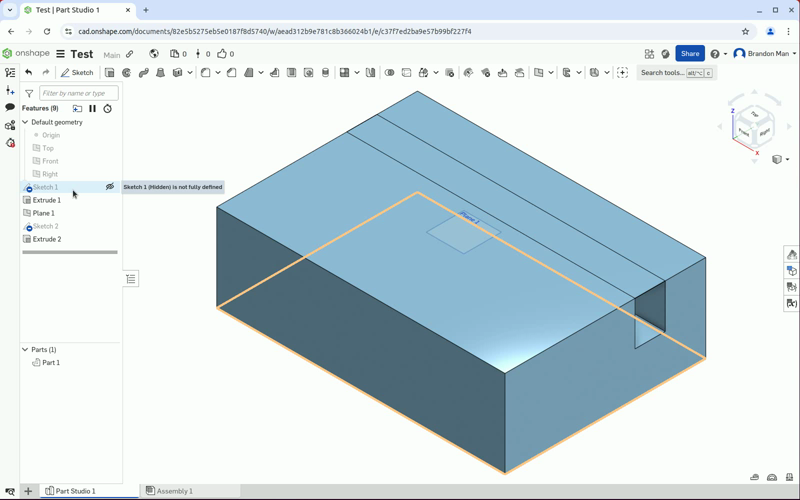
click(73, 189)